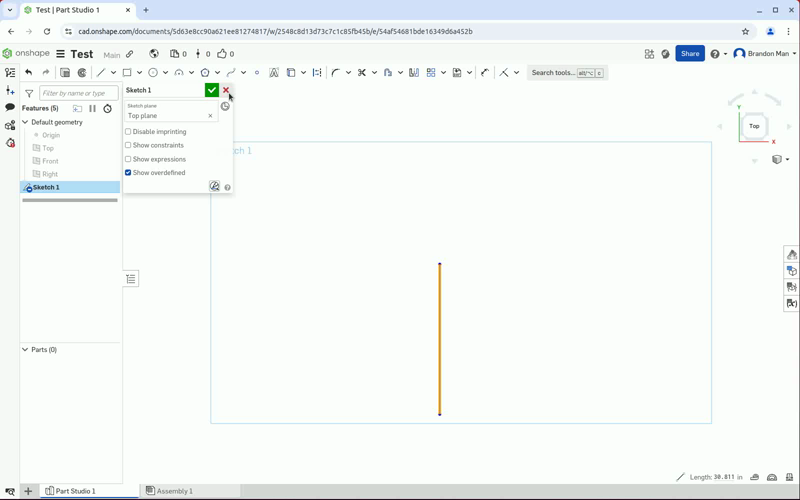
key(shift+h)
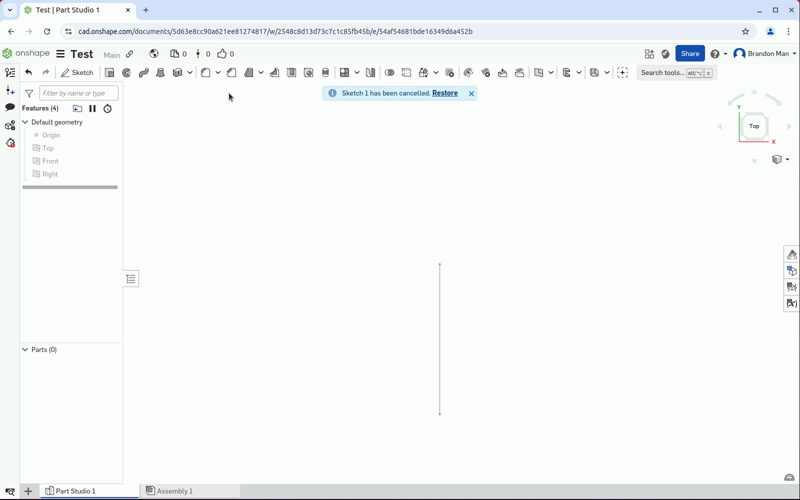
mouse_move(73, 352)
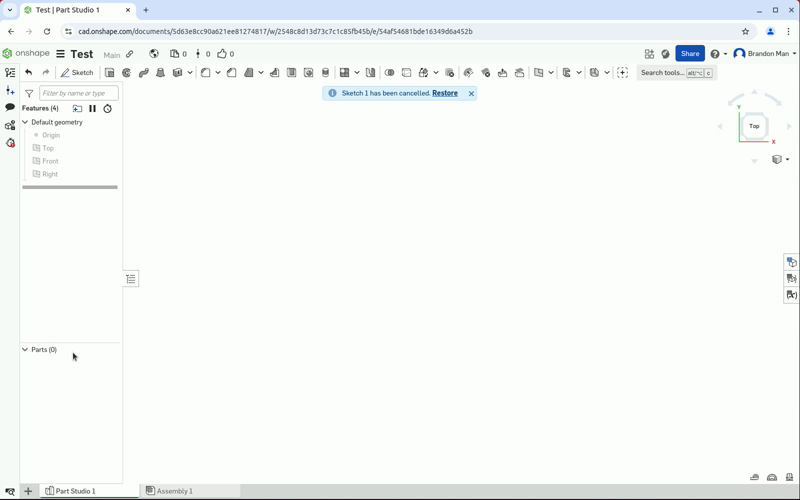
key(y)
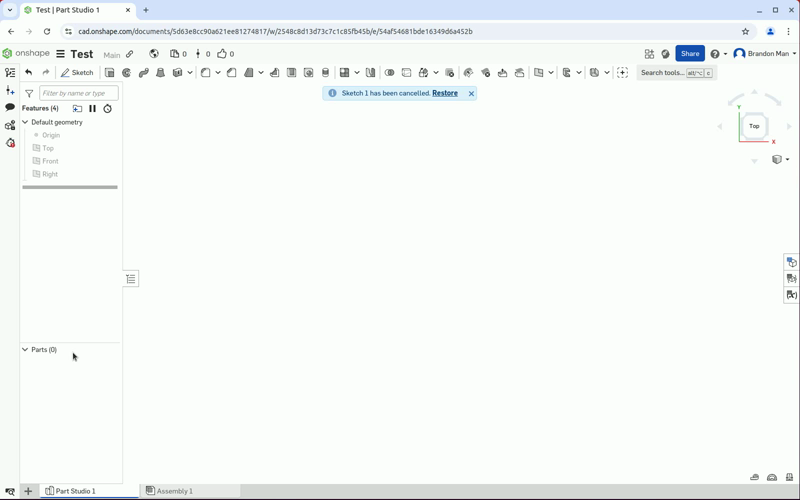
key(shift+p)
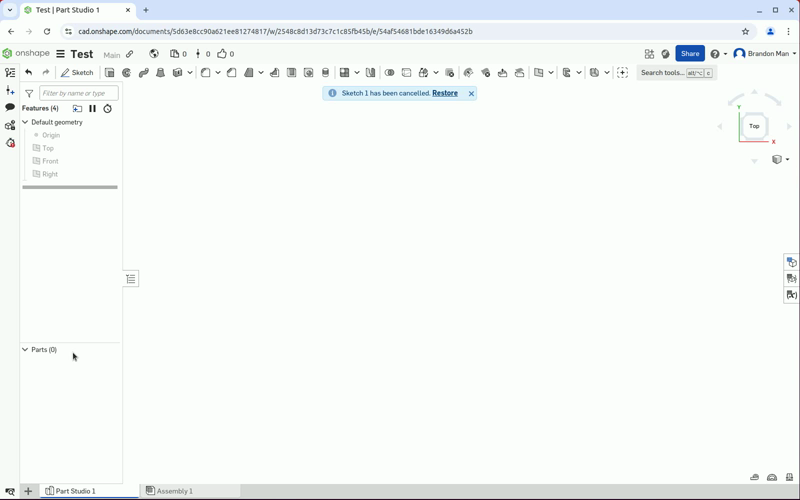
key(space)
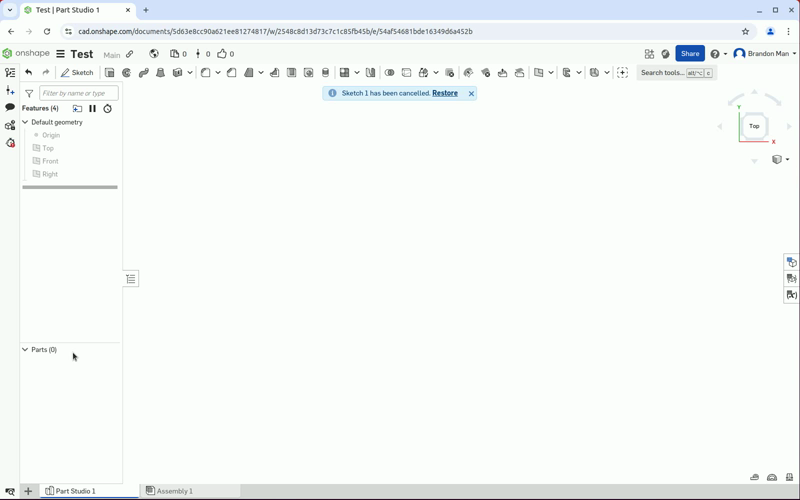
key_down(shift)
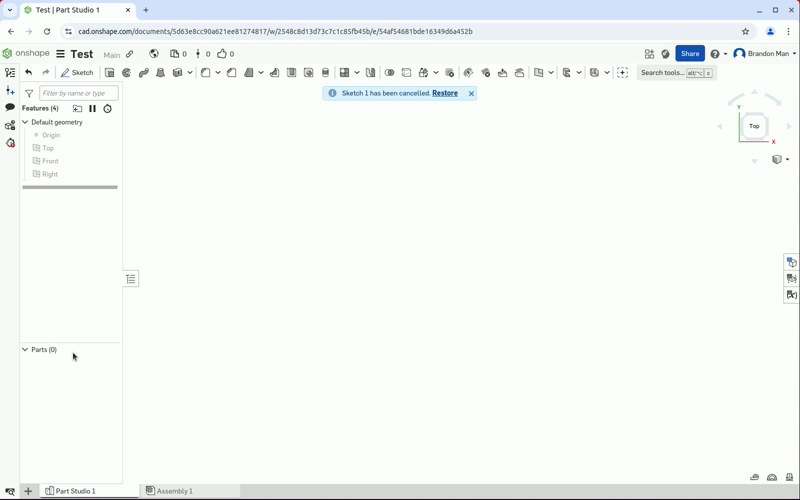
key(up)
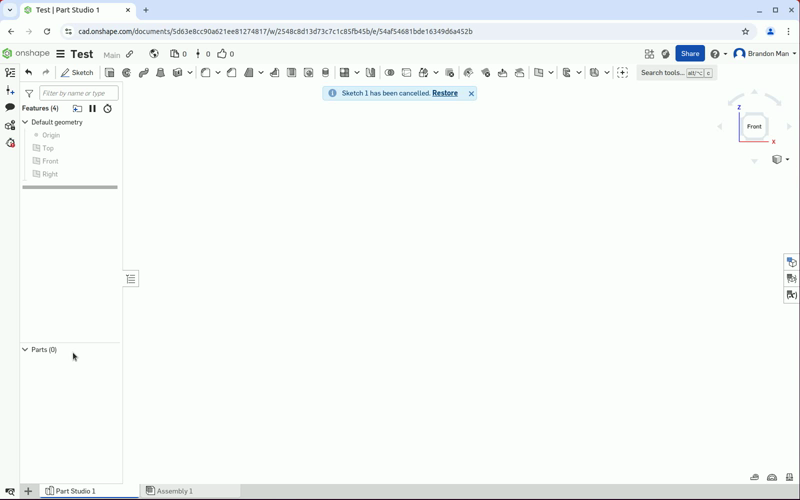
key_up(shift)
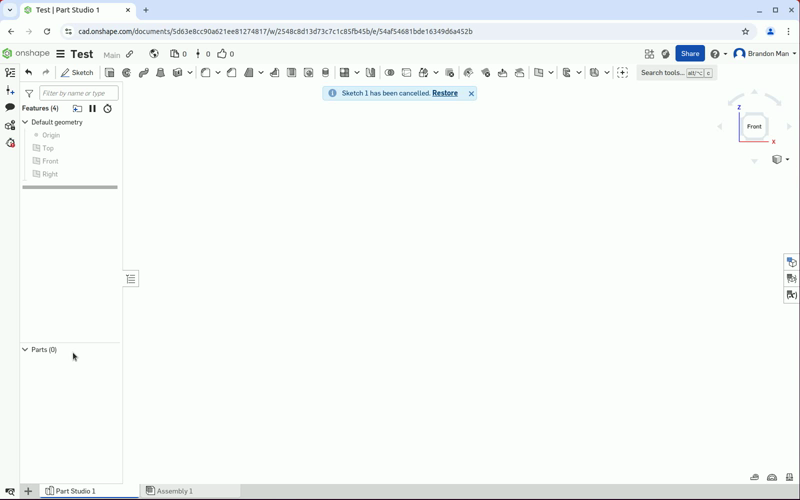
mouse_move(73, 352)
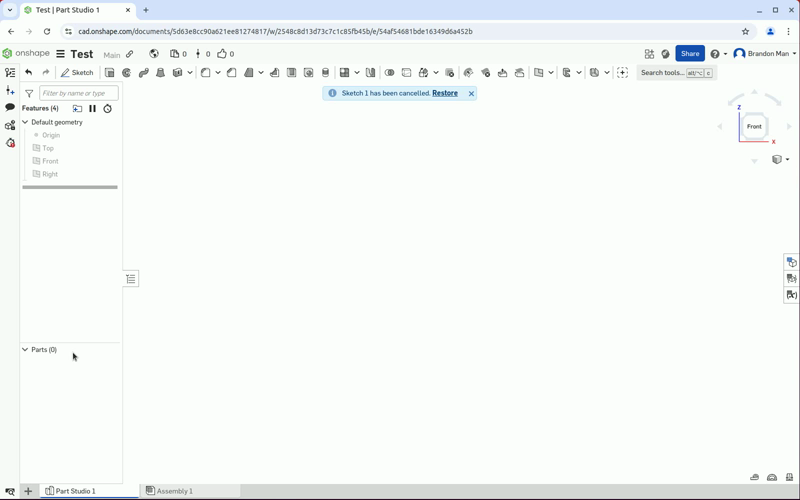
key(shift+y)
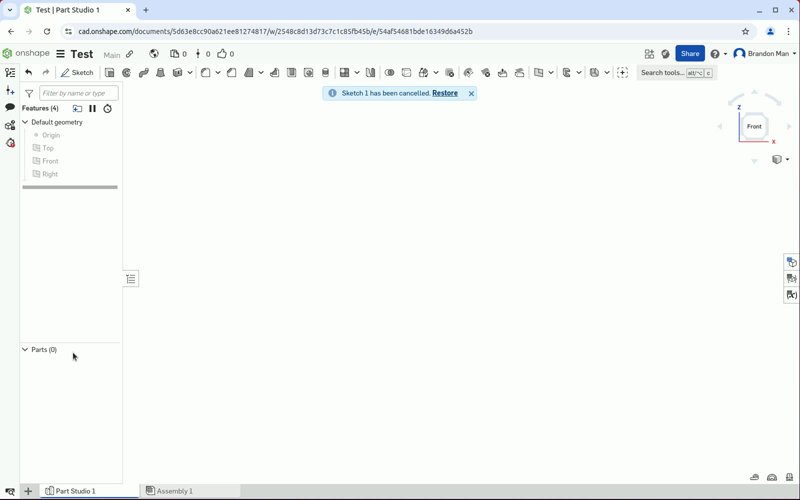
key(shift+s)
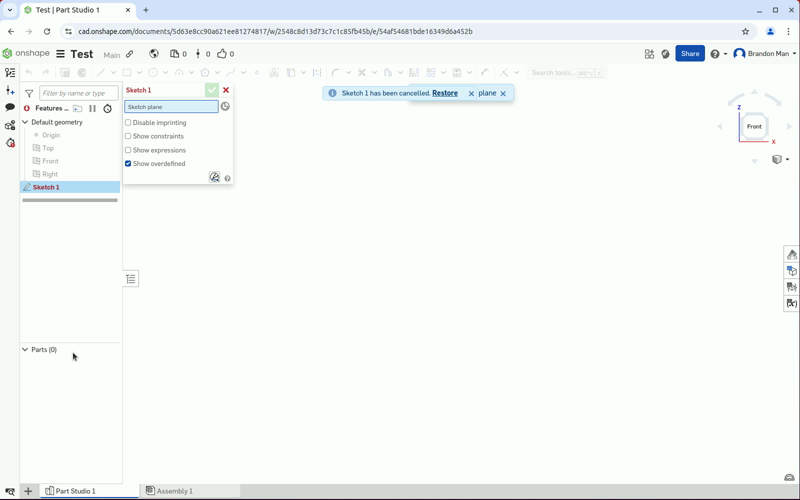
mouse_move(73, 163)
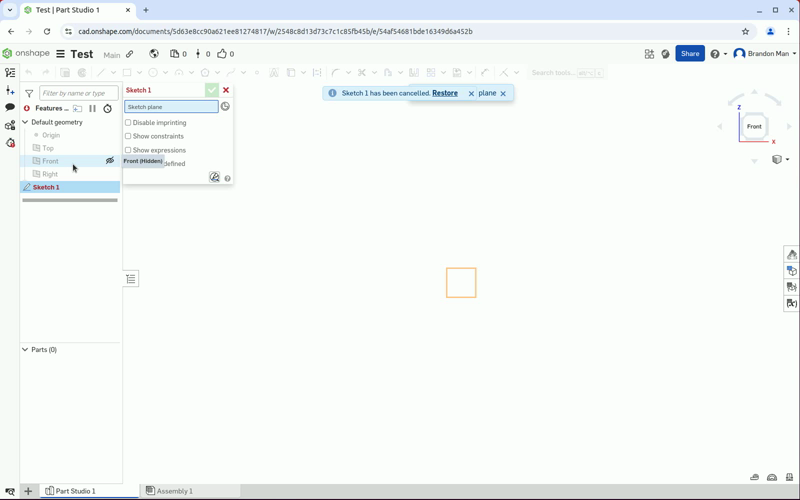
click(73, 163)
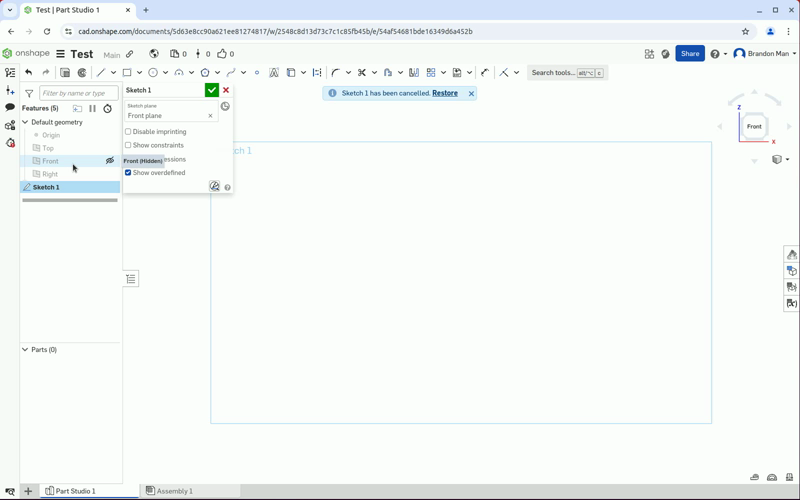
mouse_move(73, 352)
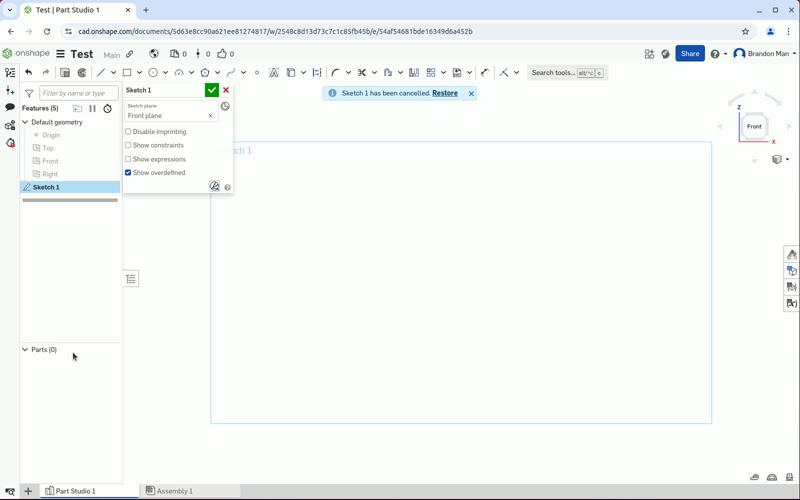
key(y)
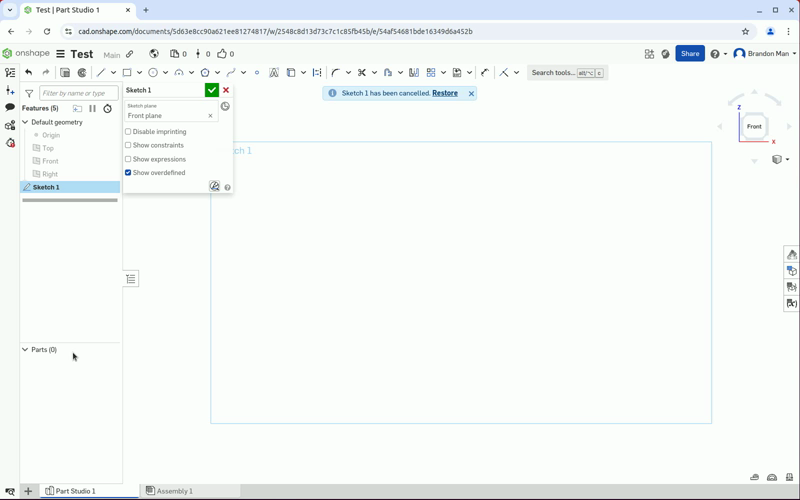
key(l)
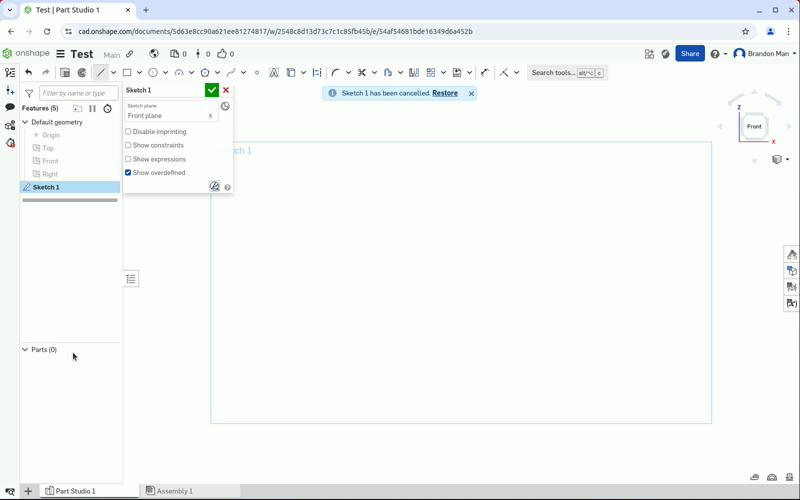
key_down(shift)
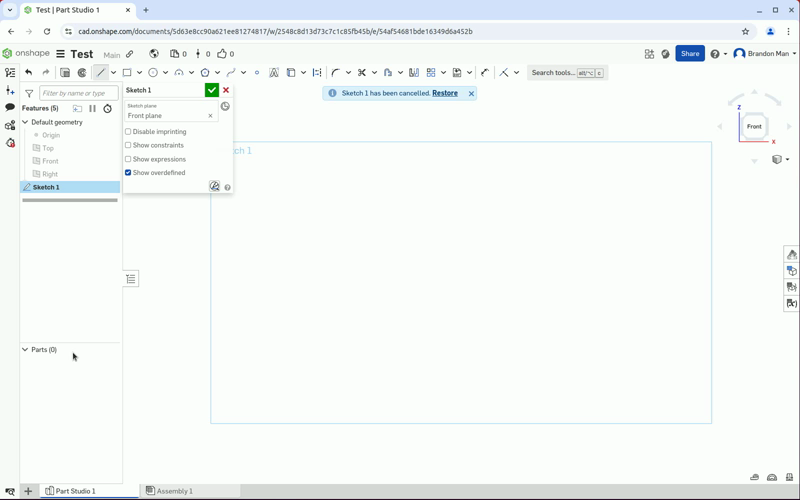
mouse_move(460, 282)
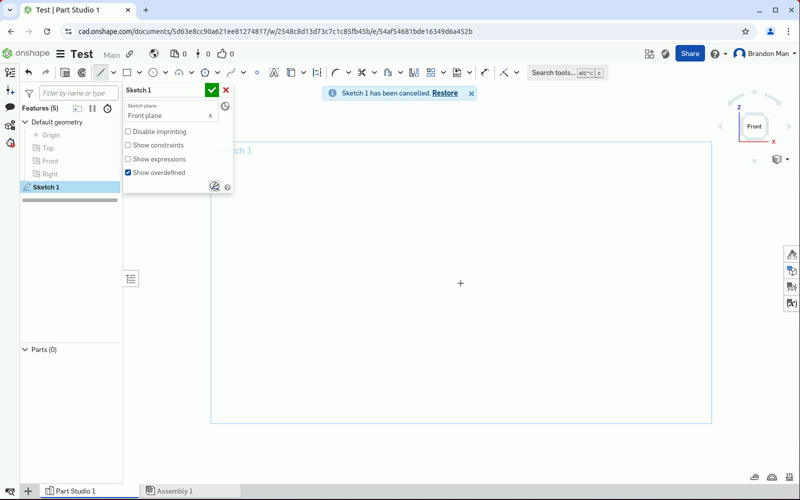
click(460, 282)
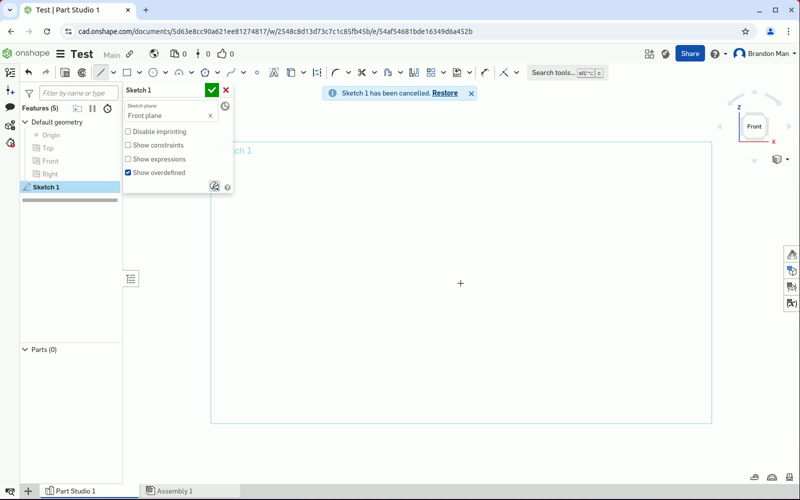
key_up(shift)
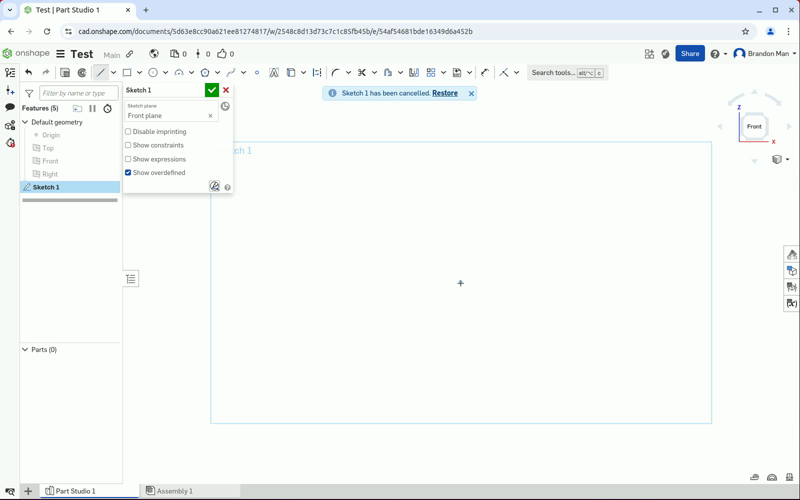
key_down(shift)
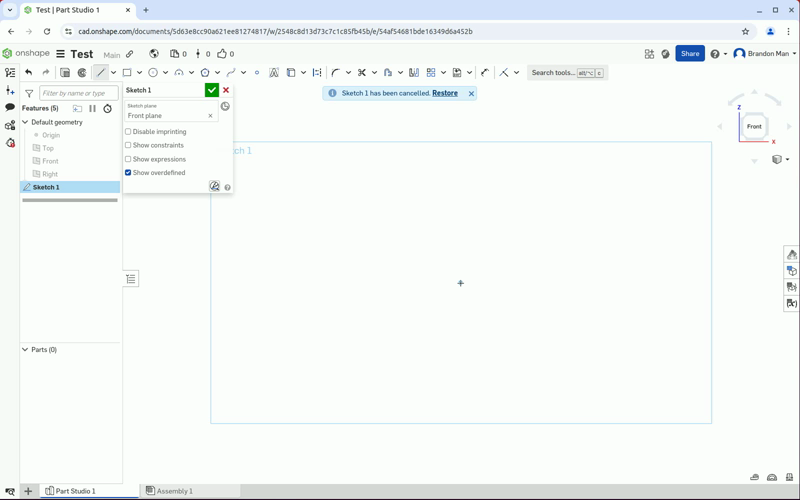
mouse_move(490, 282)
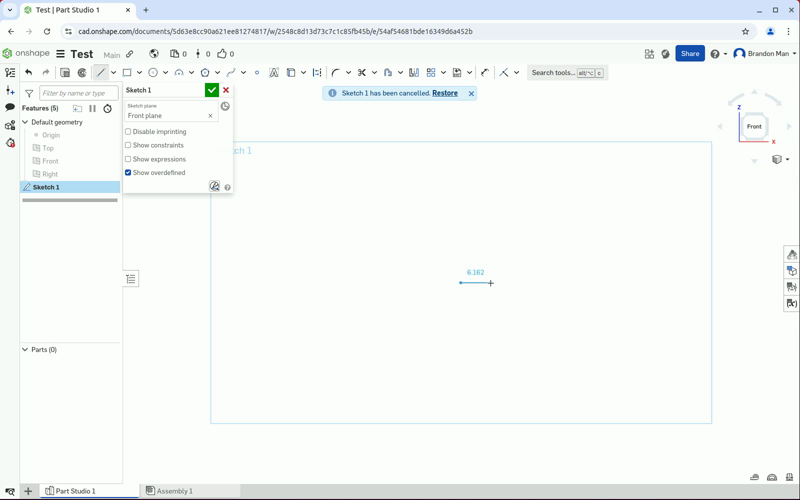
mouse_move(517, 282)
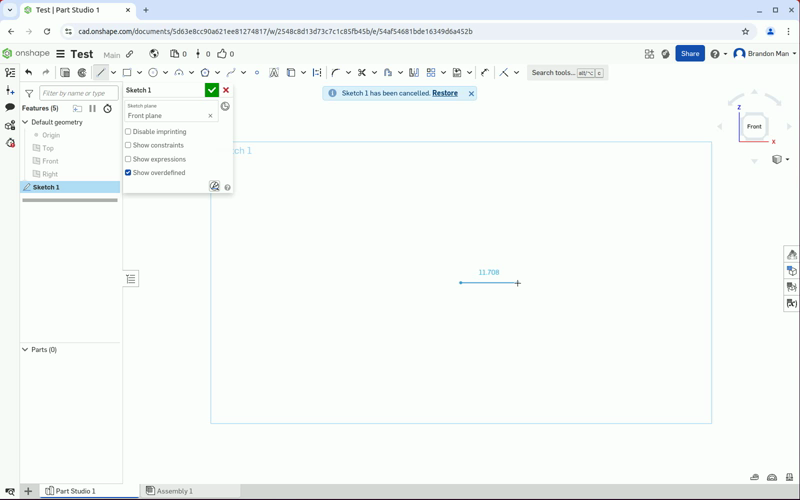
click(517, 282)
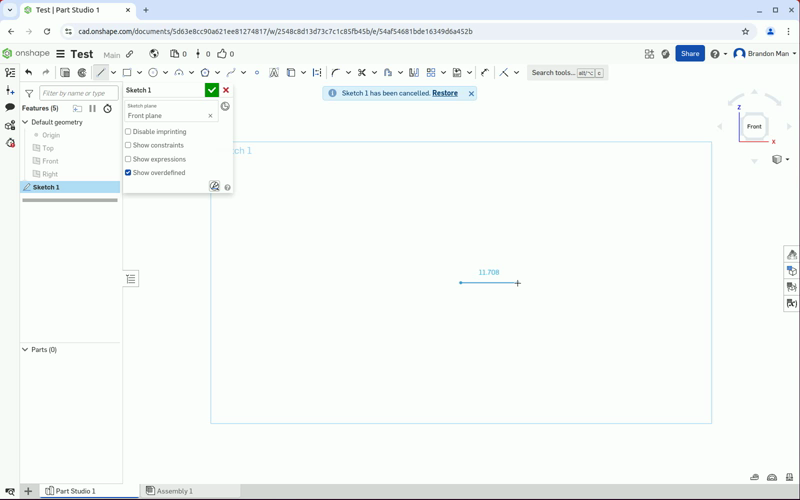
key_up(shift)
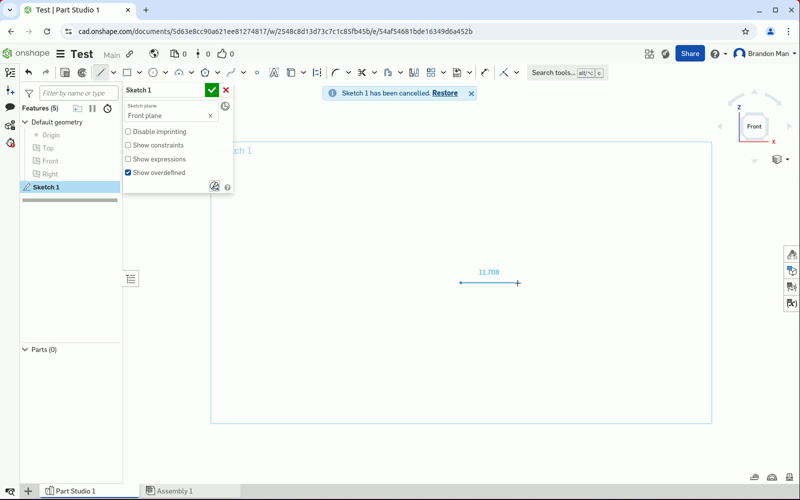
key_down(shift)
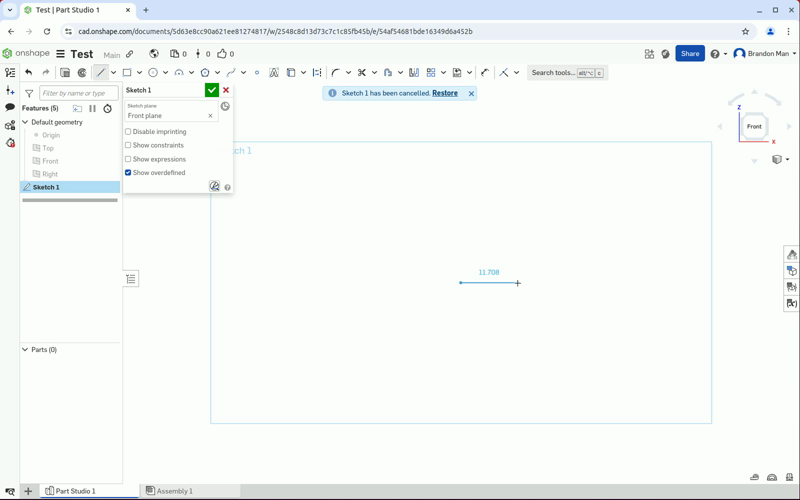
mouse_move(547, 282)
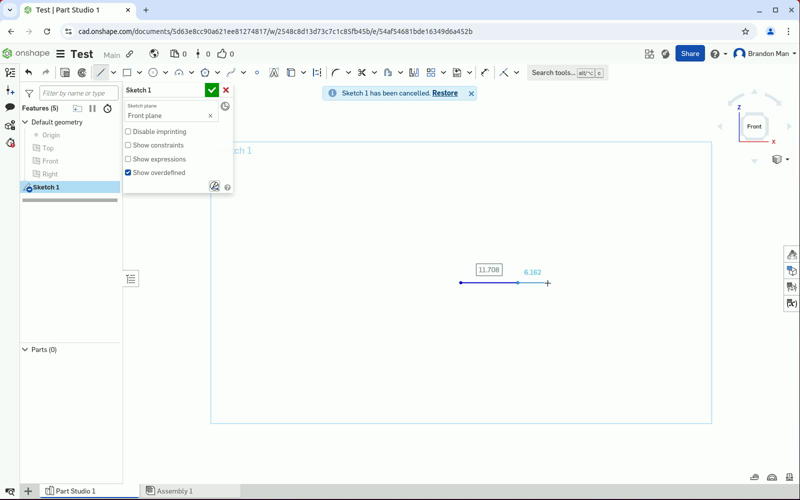
mouse_move(517, 245)
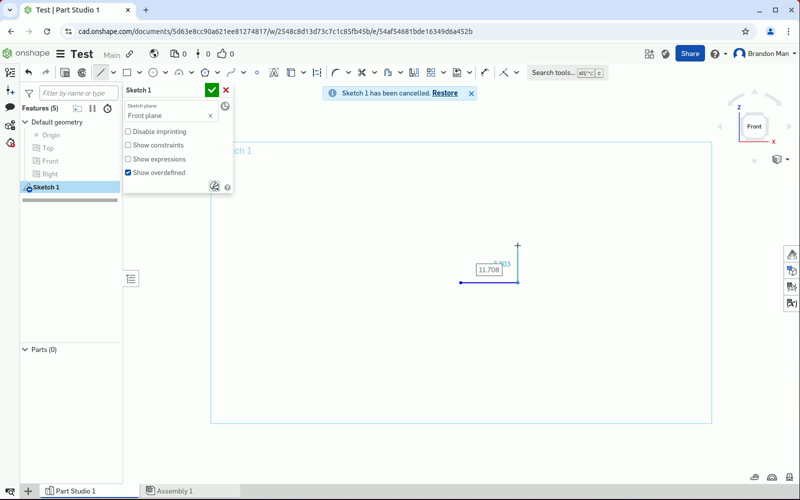
click(517, 245)
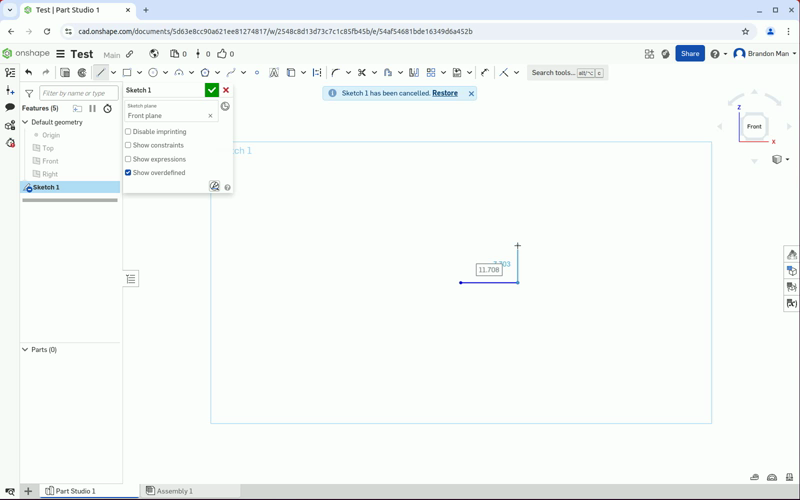
key_up(shift)
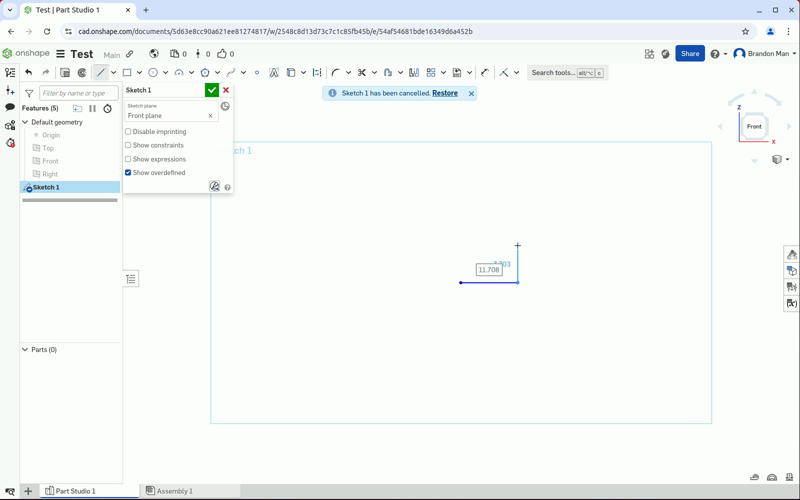
key_down(shift)
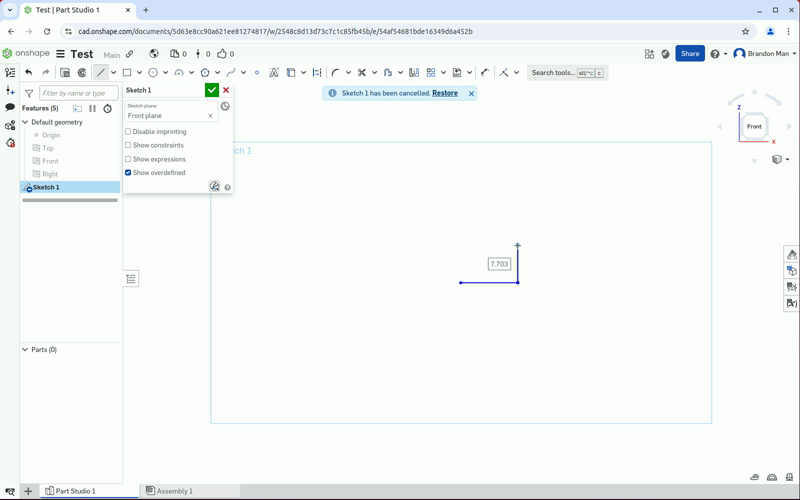
mouse_move(547, 245)
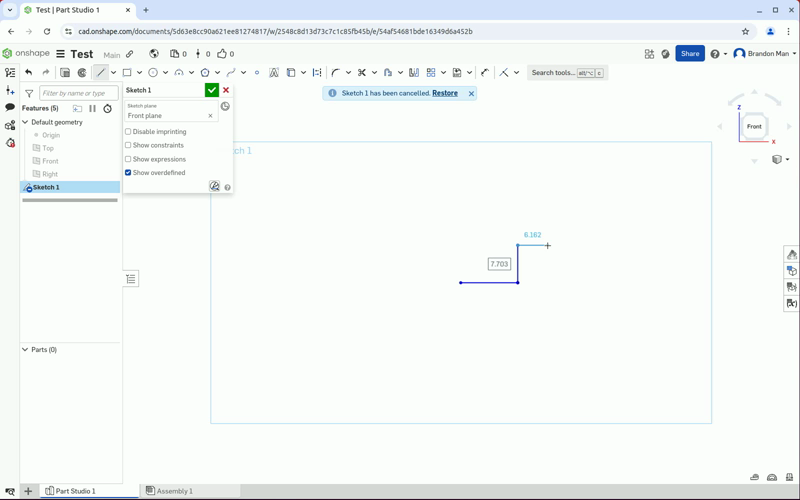
mouse_move(480, 245)
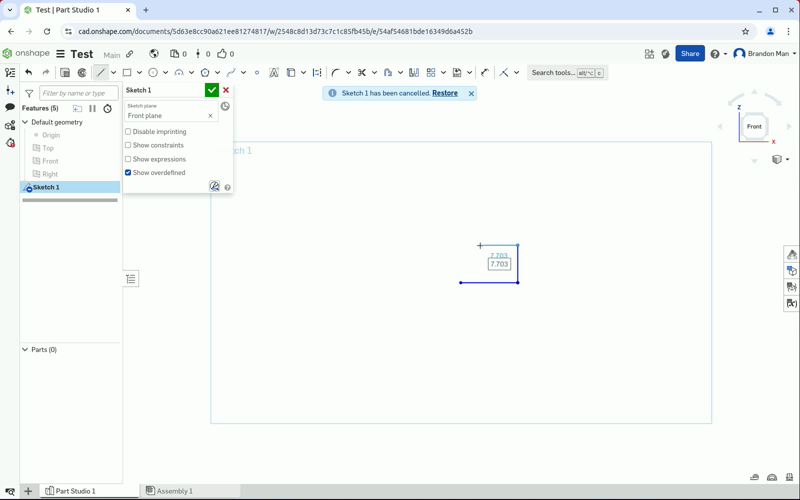
click(480, 245)
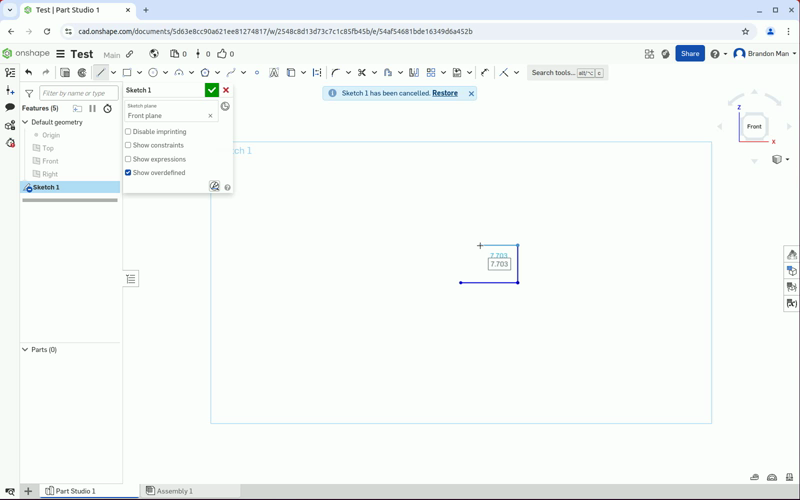
key_up(shift)
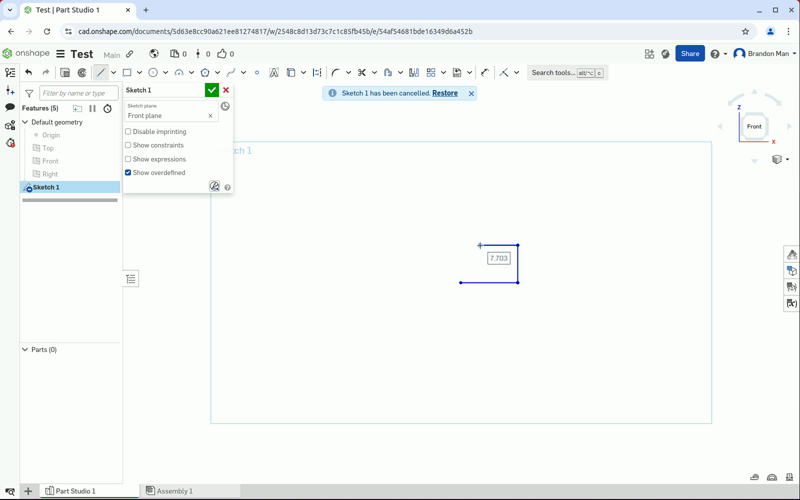
key_down(shift)
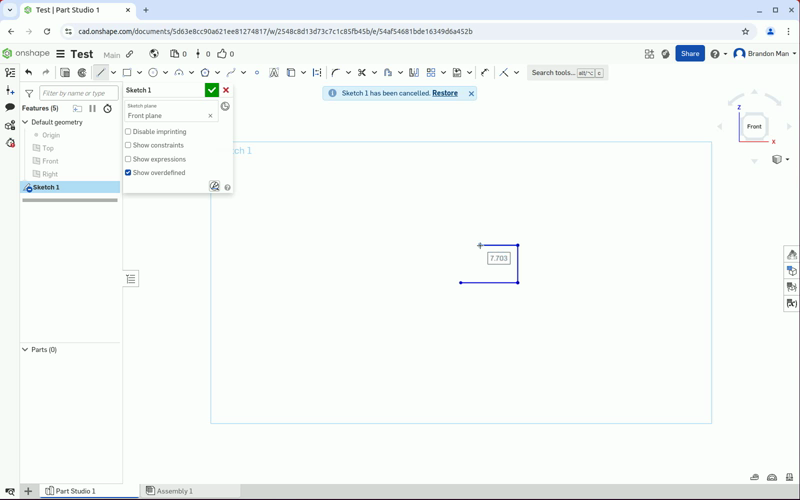
mouse_move(510, 245)
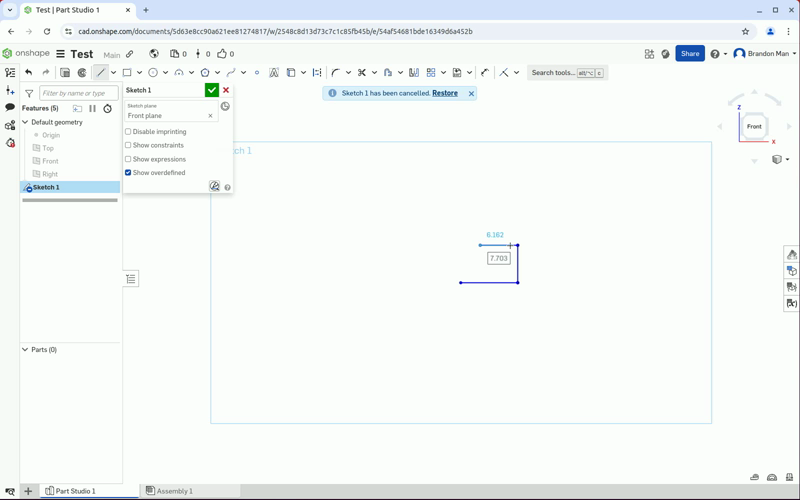
mouse_move(460, 245)
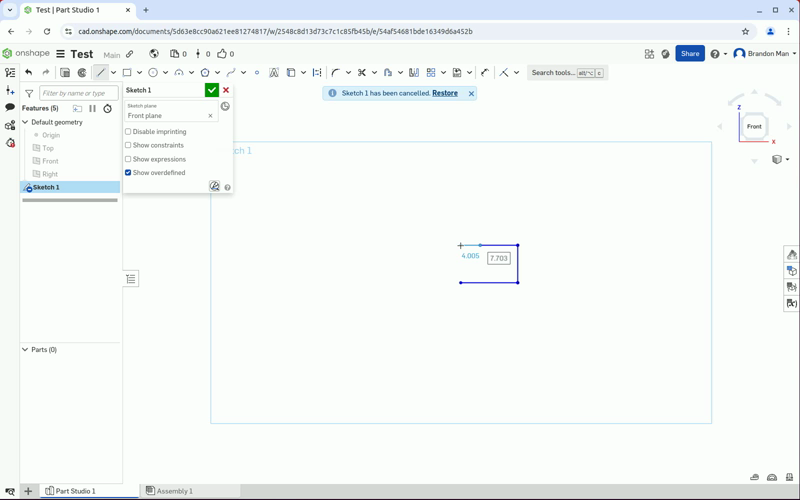
click(460, 245)
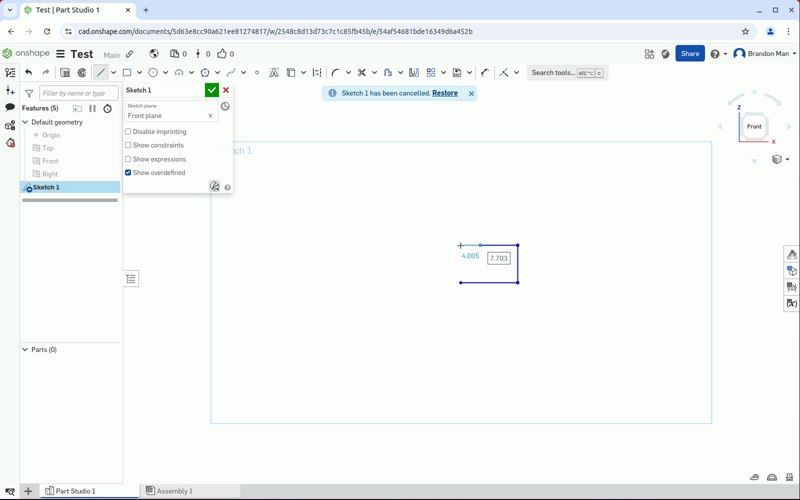
key_up(shift)
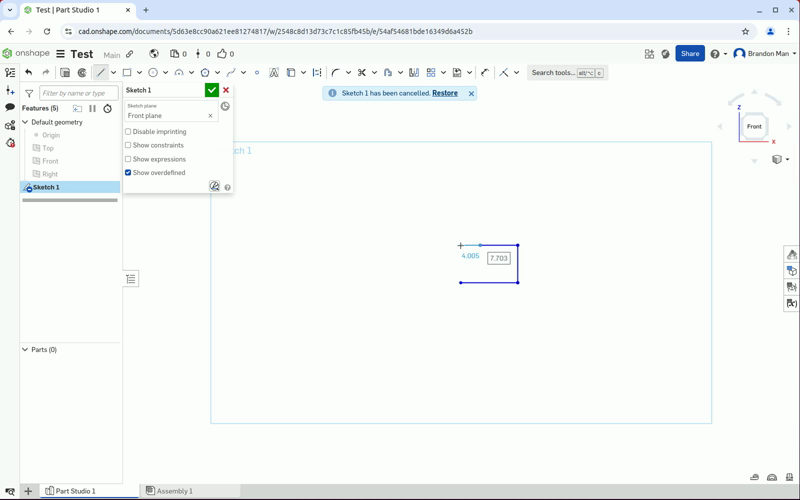
mouse_move(490, 245)
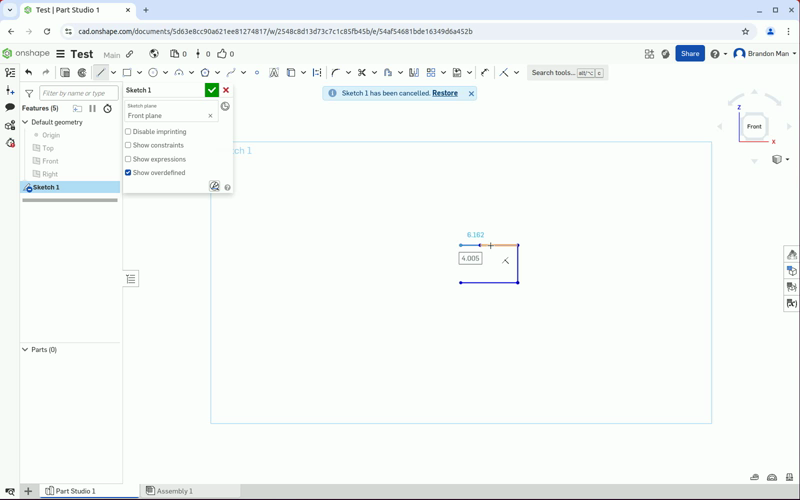
key_down(shift)
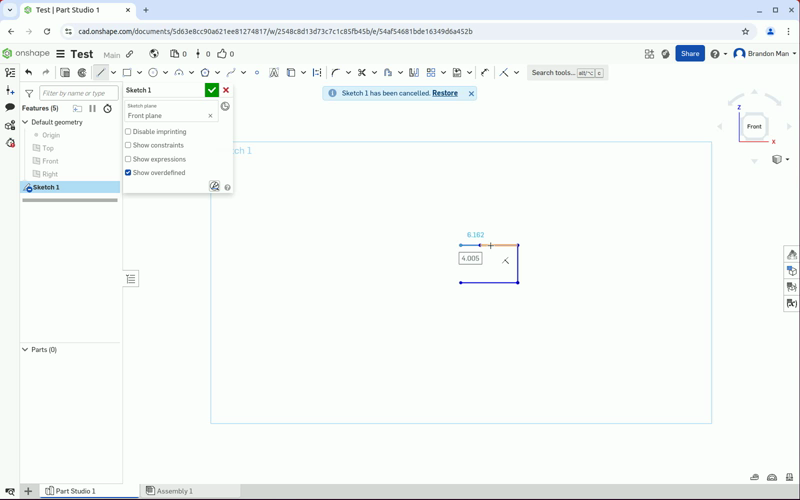
mouse_move(460, 282)
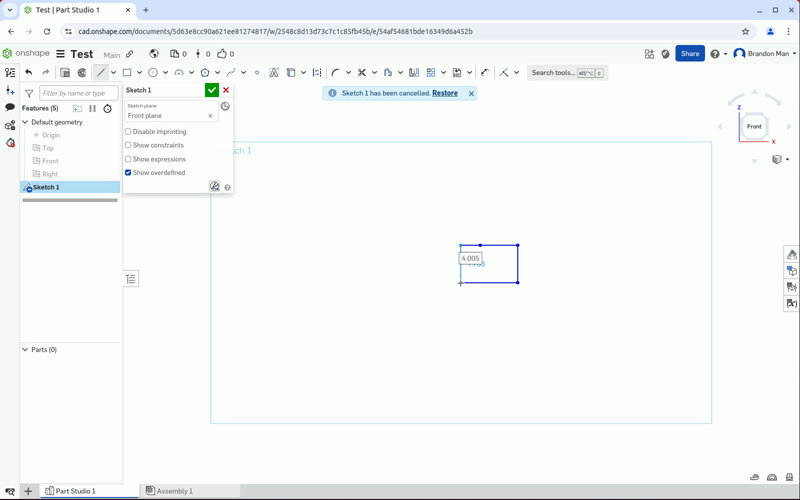
key_up(shift)
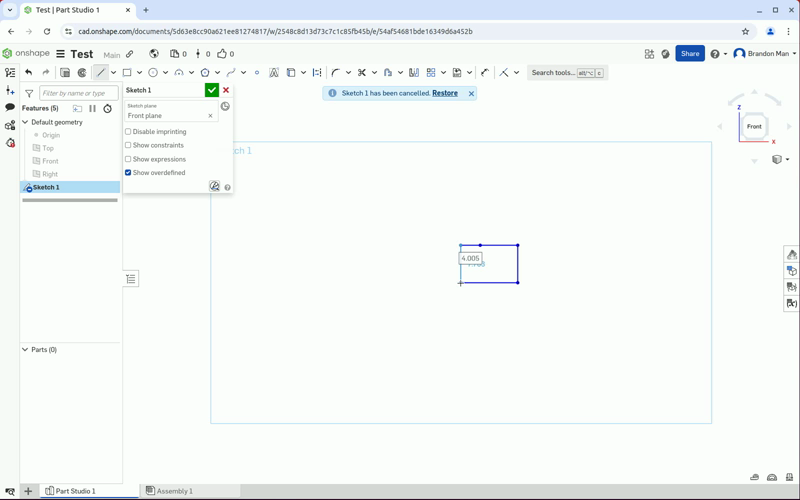
click(460, 282)
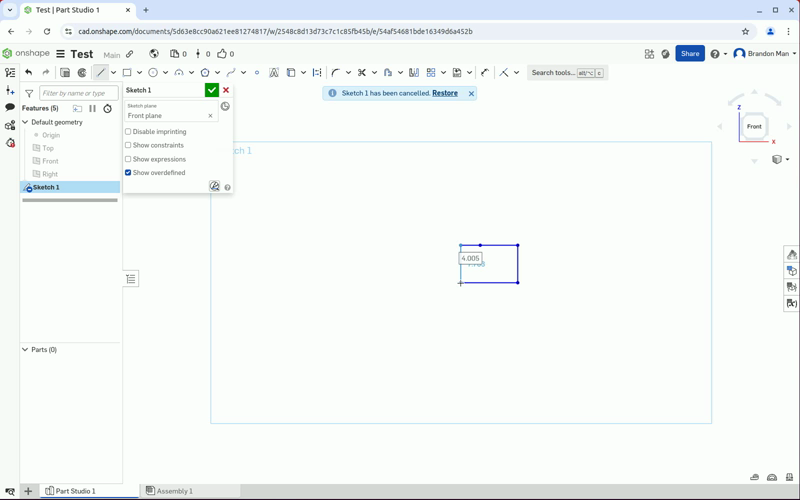
key(esc)
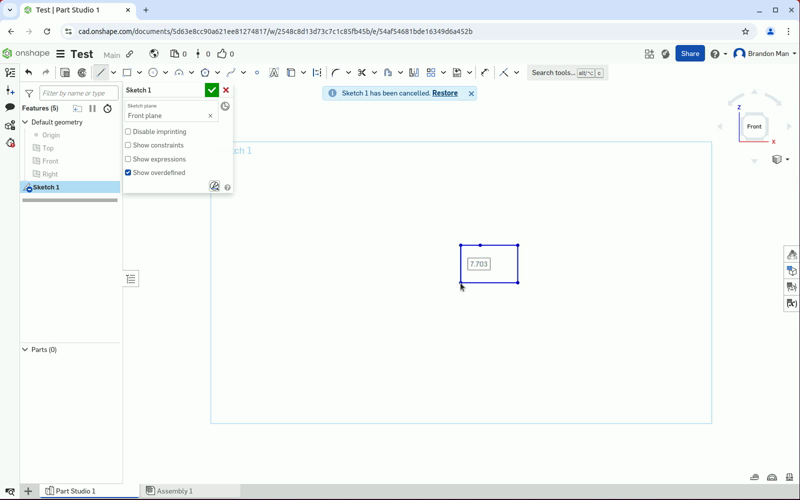
mouse_move(474, 263)
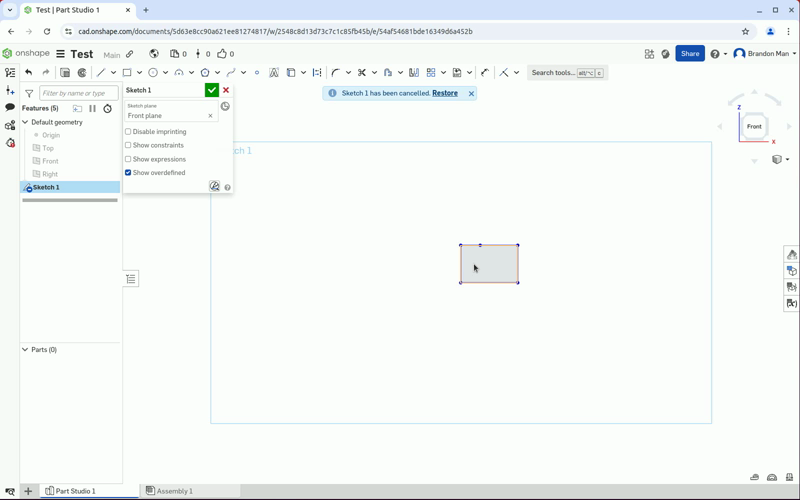
click(474, 263)
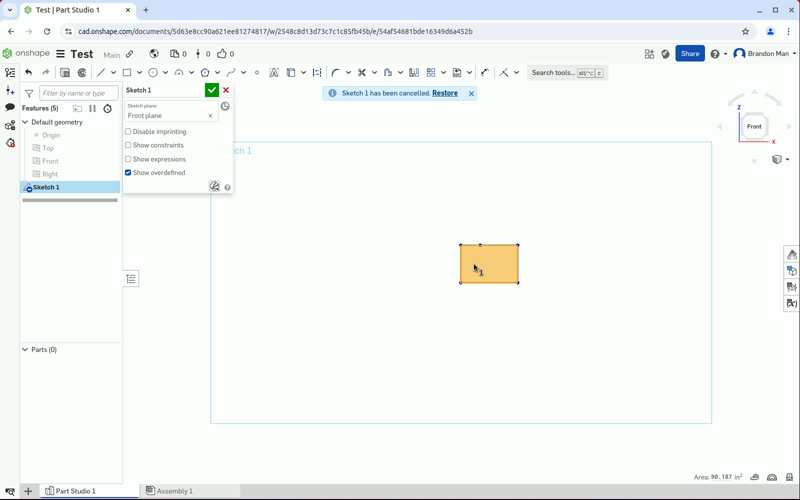
mouse_move(73, 352)
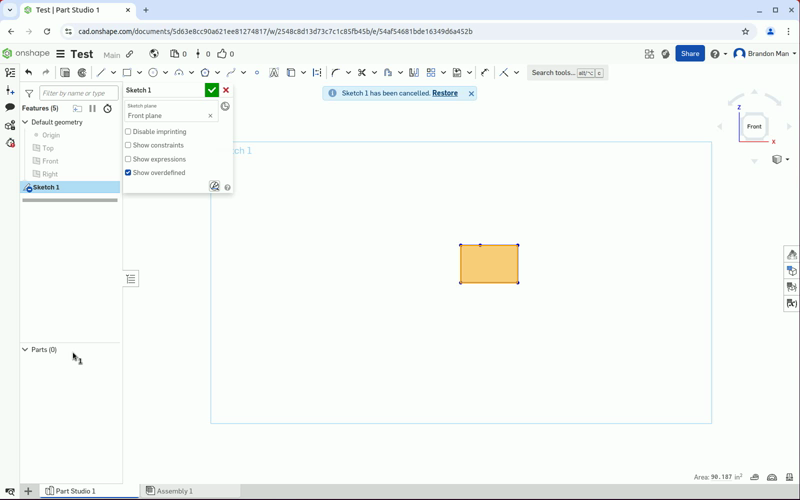
key(shift+y)
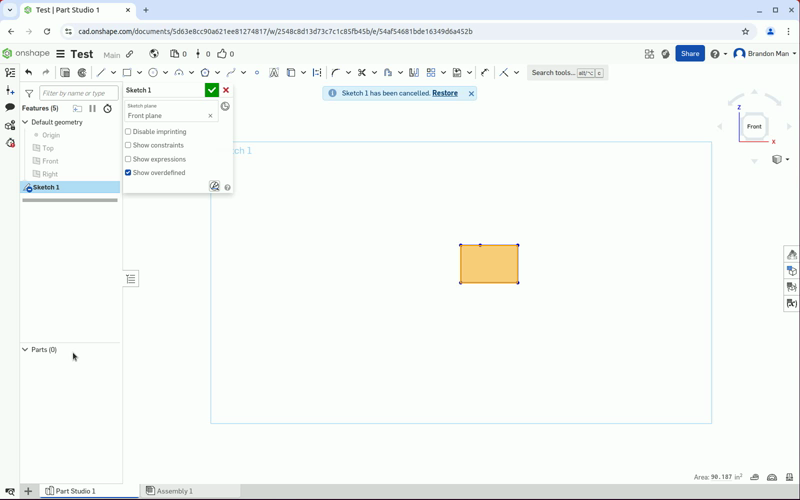
key(shift+e)
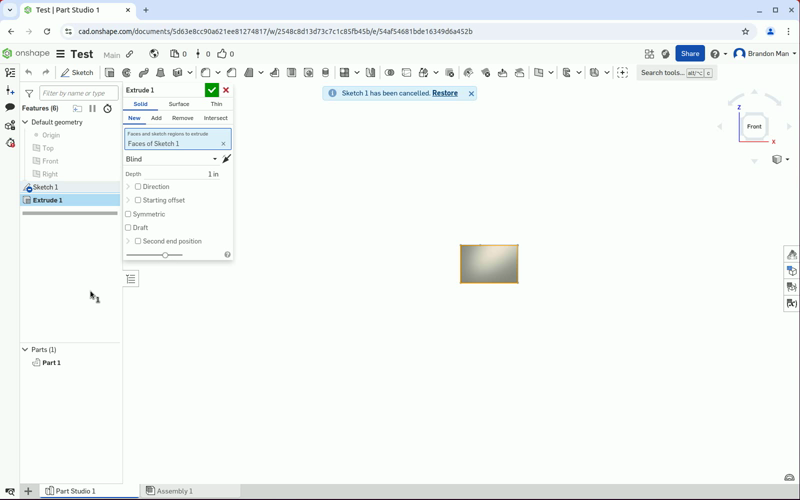
mouse_move(143, 106)
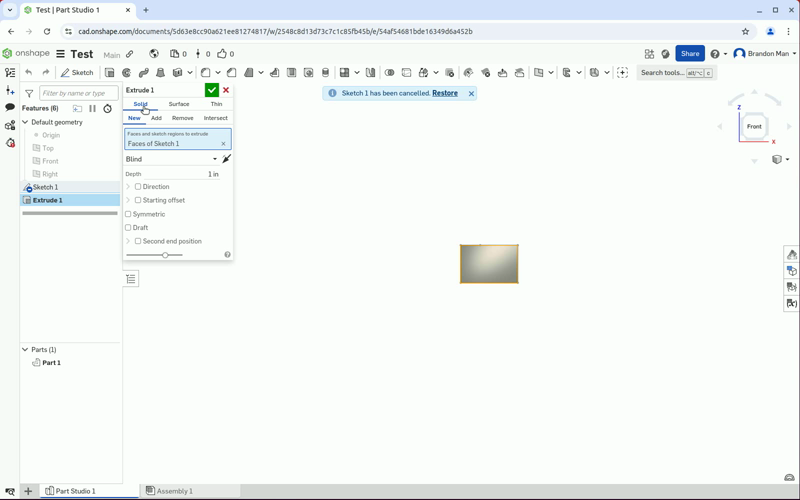
click(143, 106)
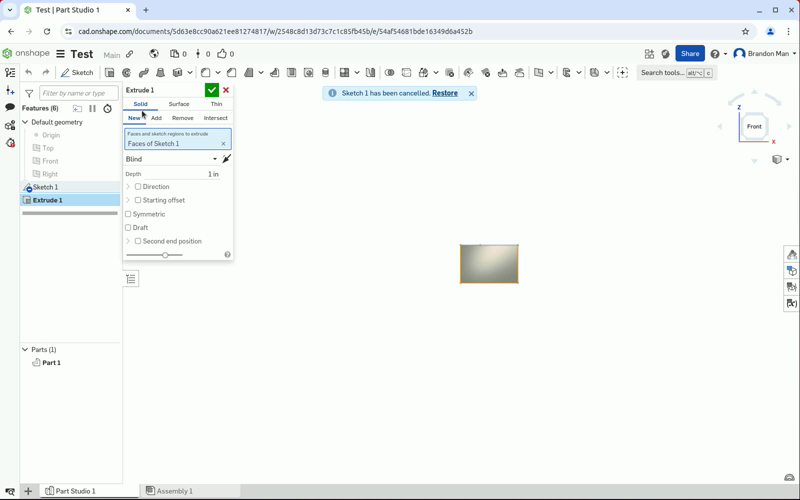
mouse_move(137, 120)
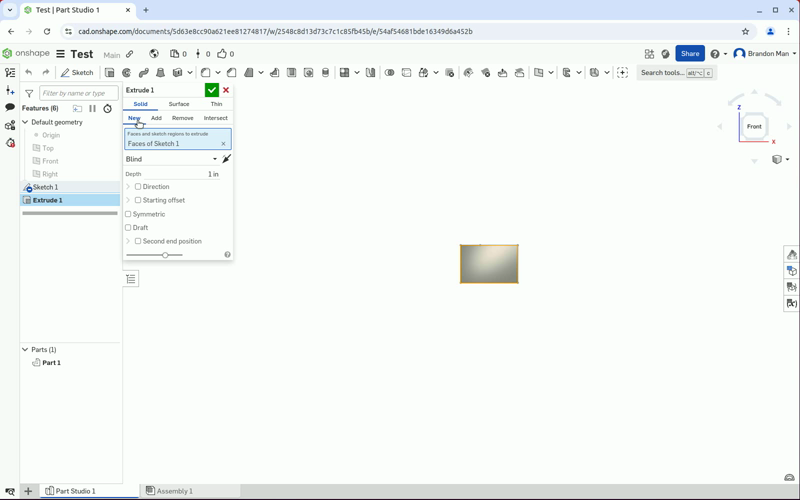
click(137, 120)
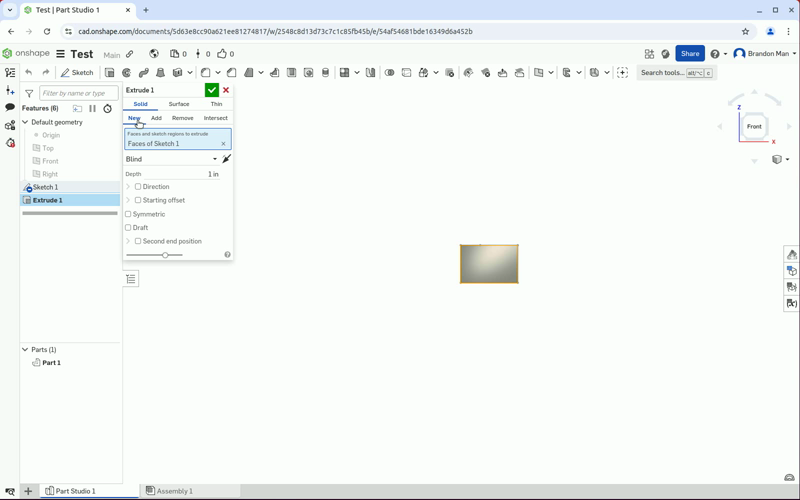
key(tab, 4)
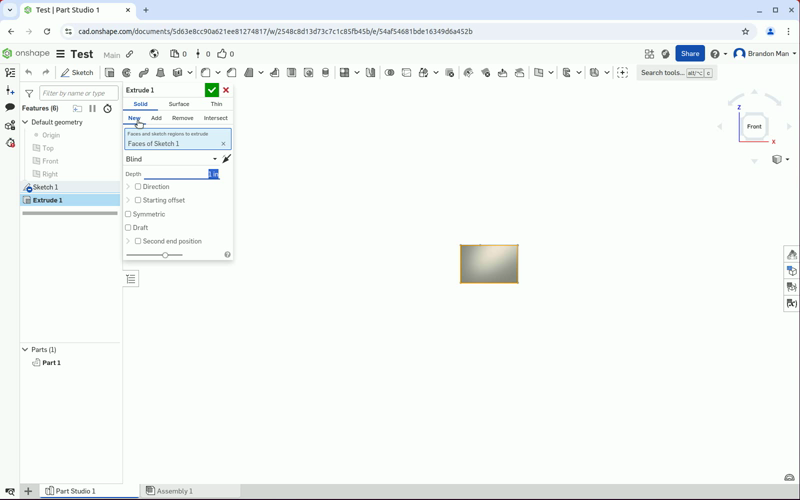
text(15.405)
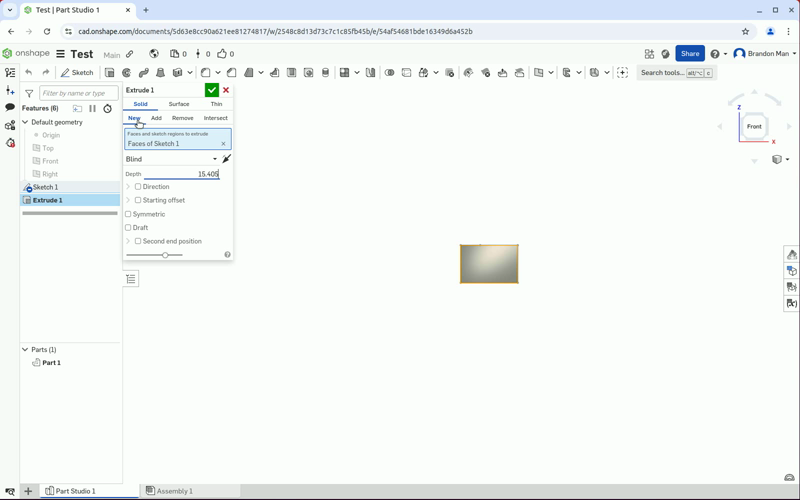
key(enter)
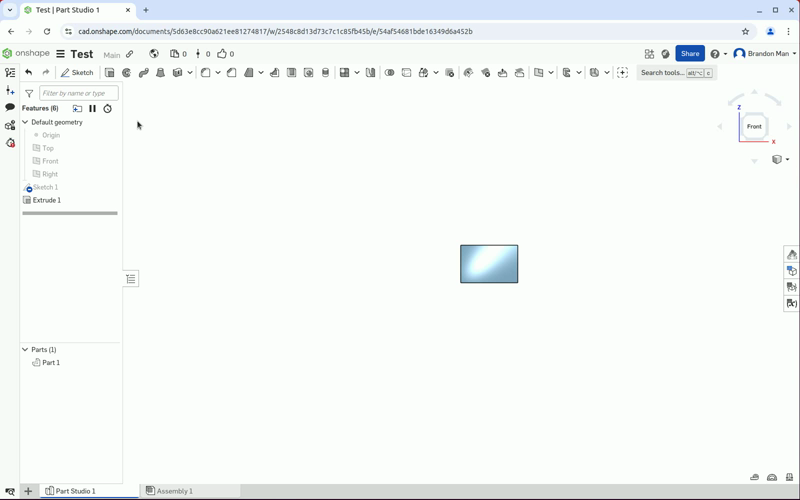
key(shift+h)
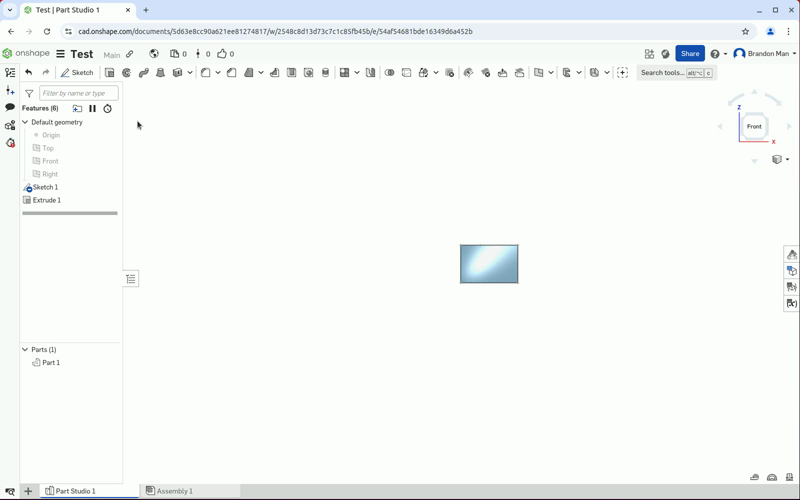
key(shift+h)
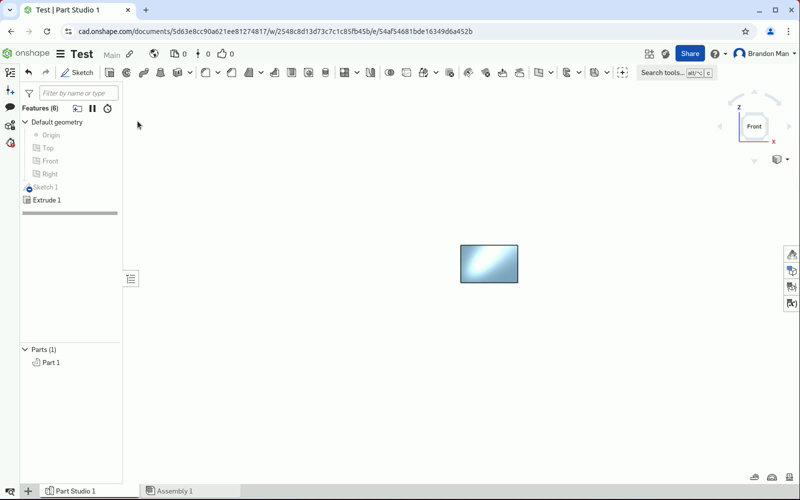
mouse_move(73, 189)
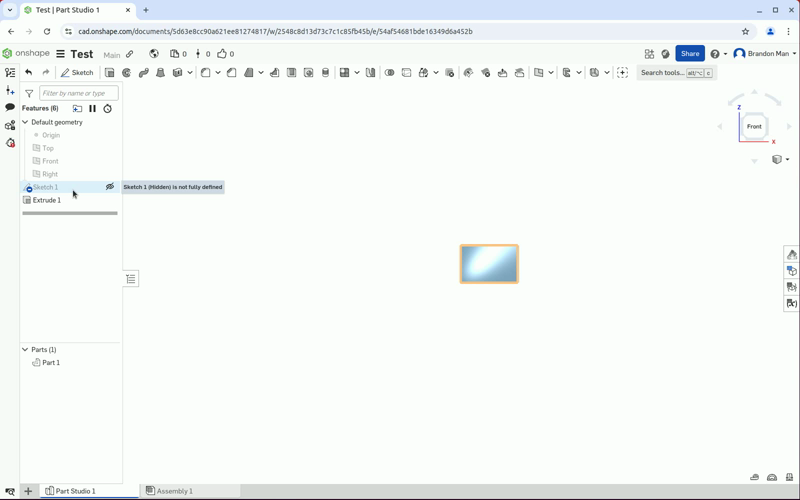
click(73, 189)
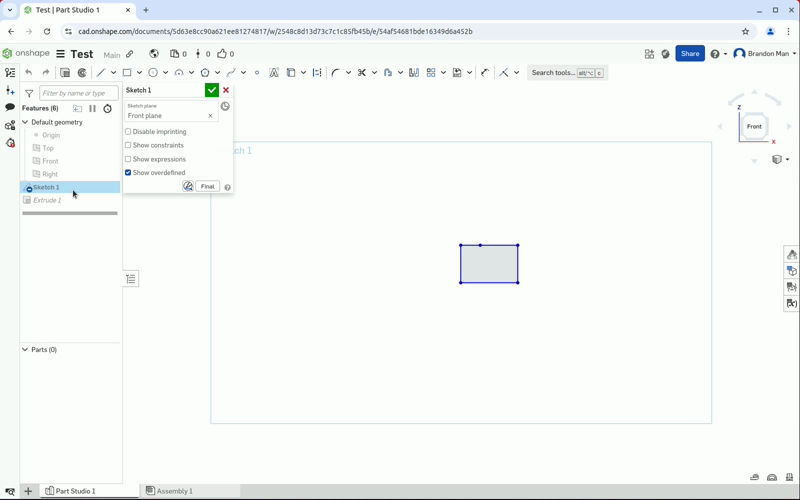
mouse_move(229, 92)
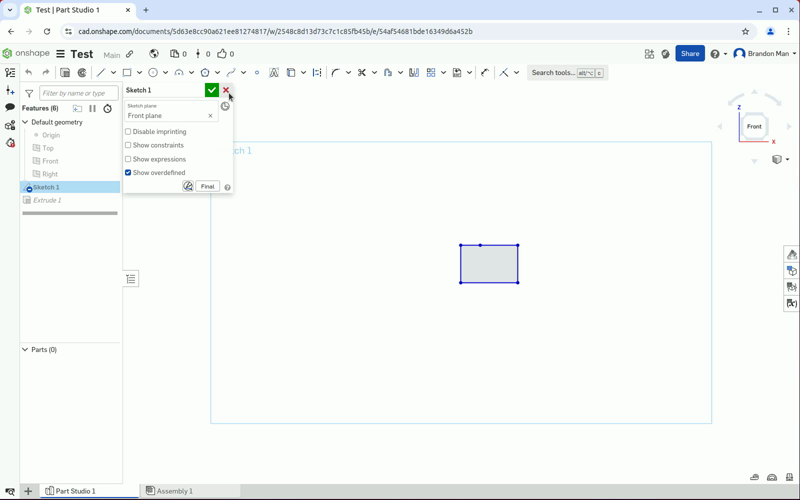
click(229, 92)
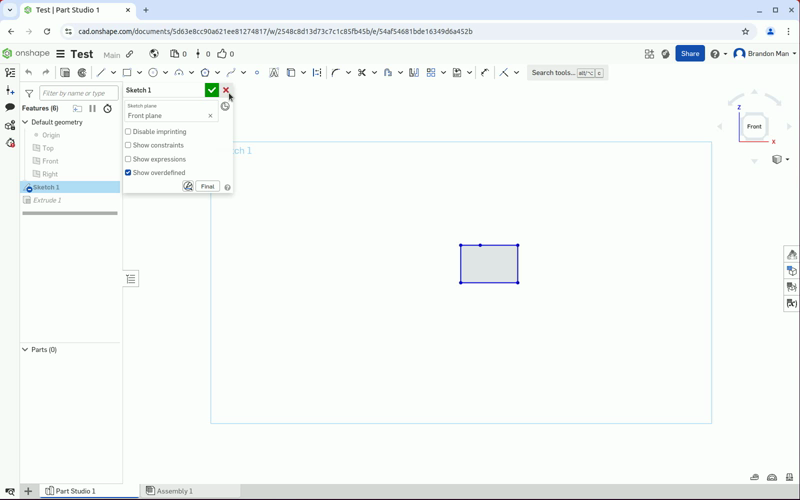
key(shift+s)
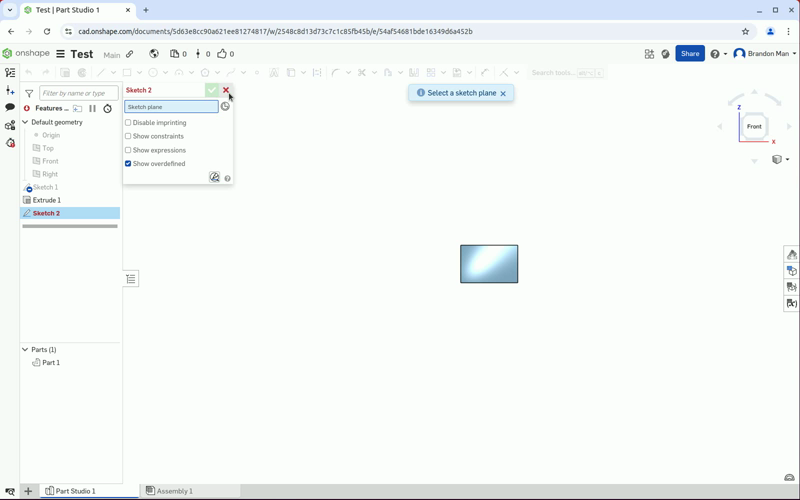
mouse_move(73, 163)
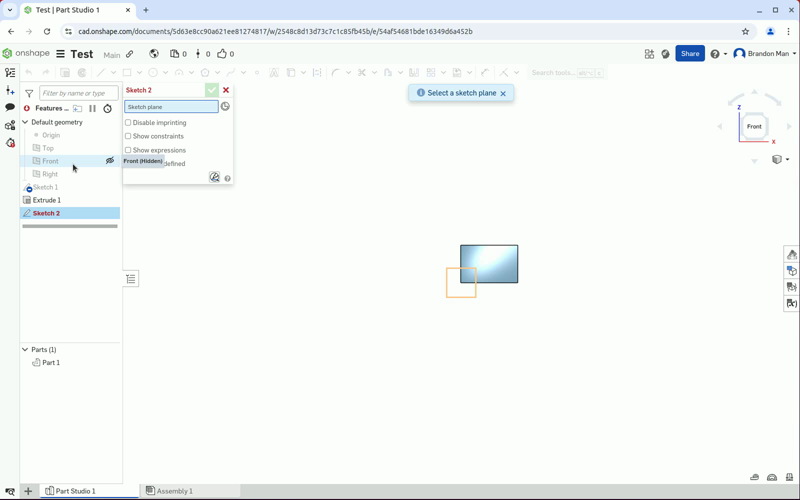
click(73, 163)
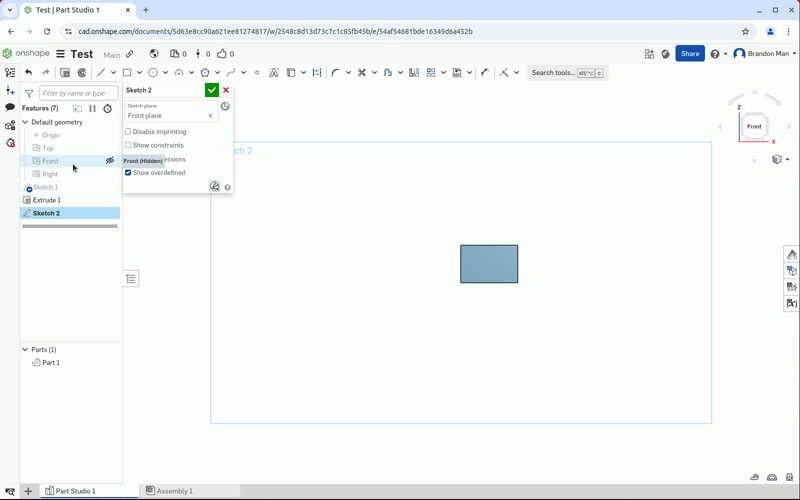
mouse_move(73, 352)
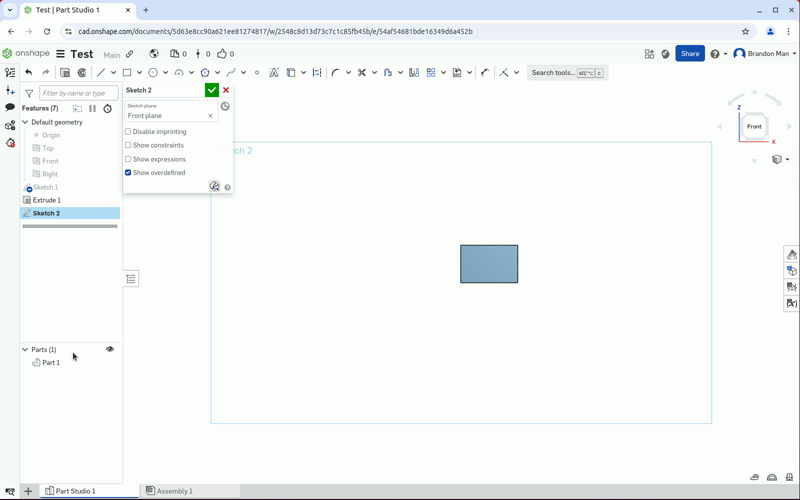
key(y)
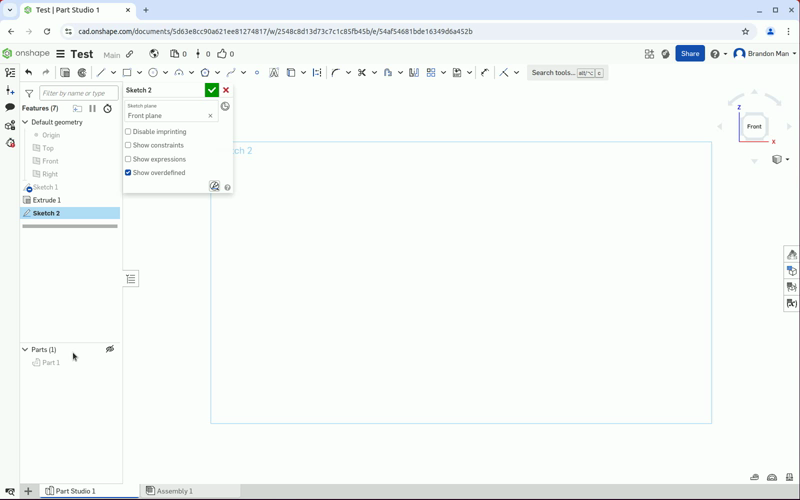
key(l)
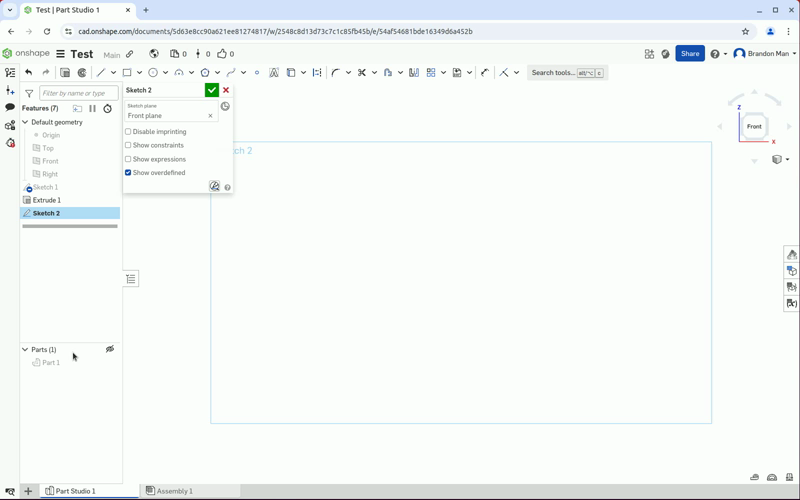
key_down(shift)
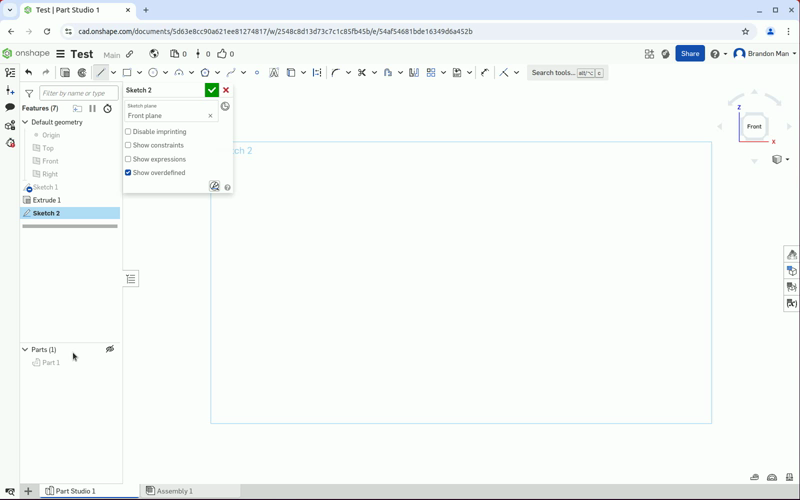
mouse_move(460, 245)
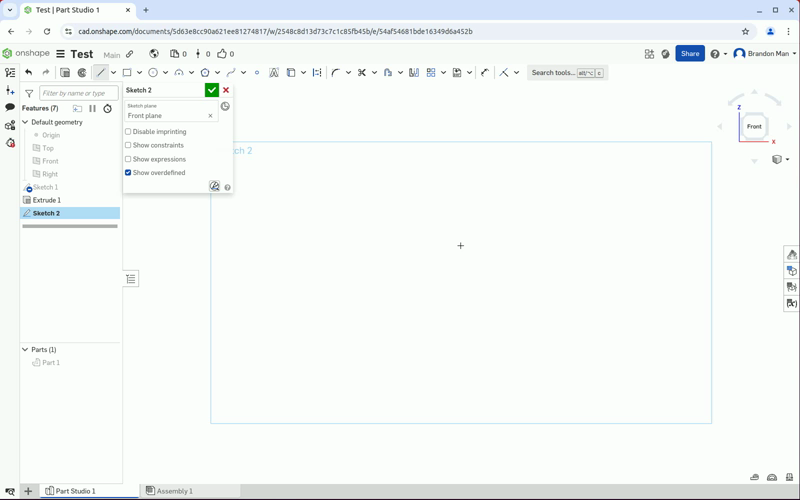
click(460, 245)
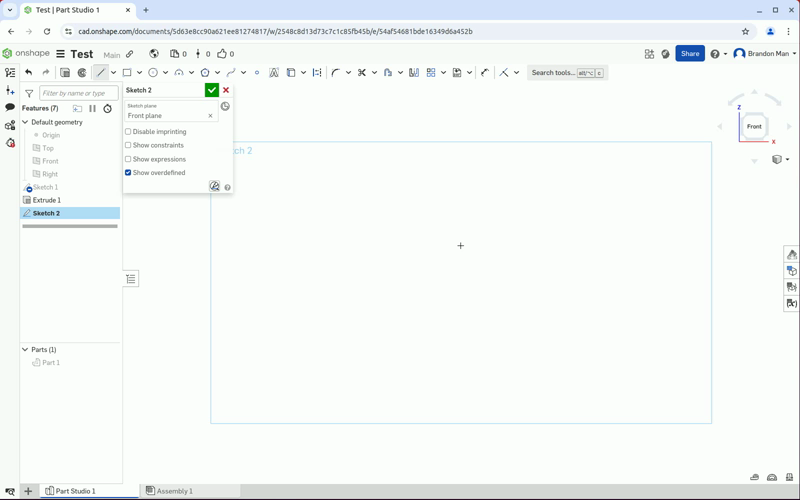
key_up(shift)
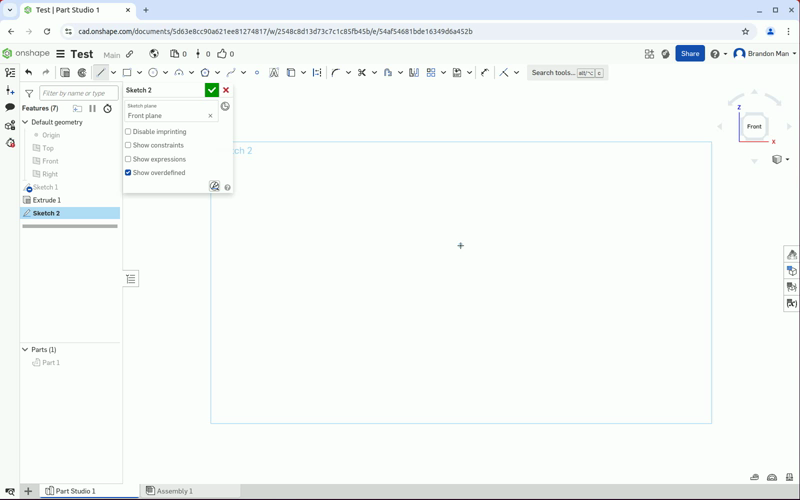
key_down(shift)
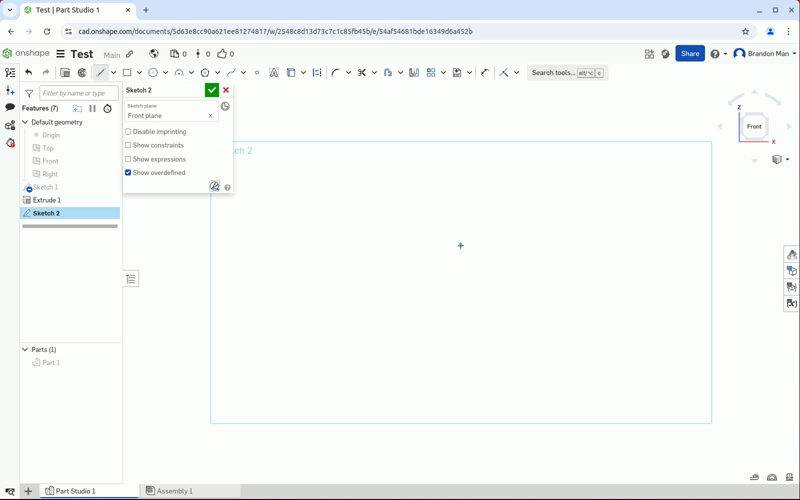
mouse_move(490, 245)
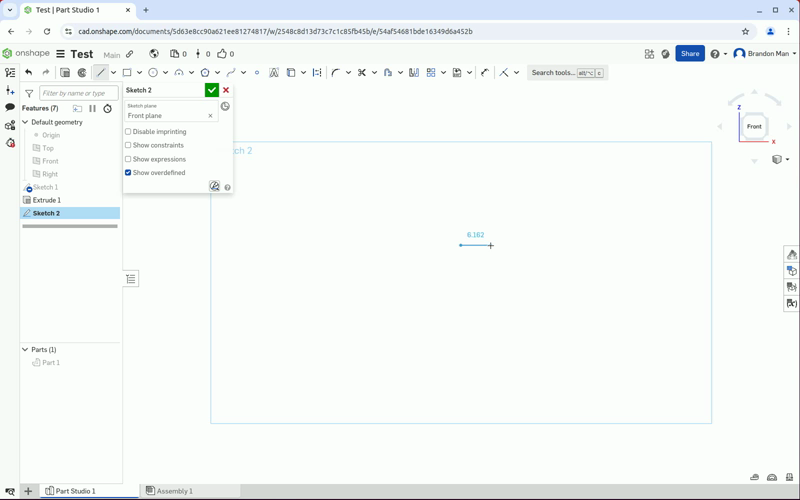
mouse_move(480, 245)
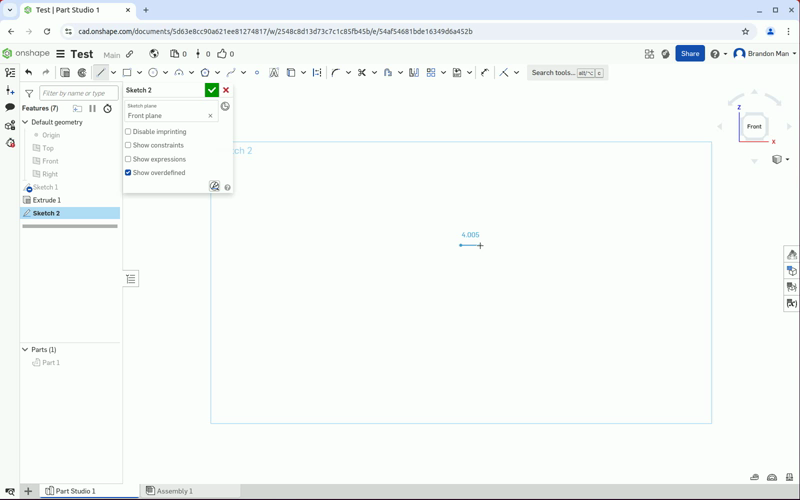
click(480, 245)
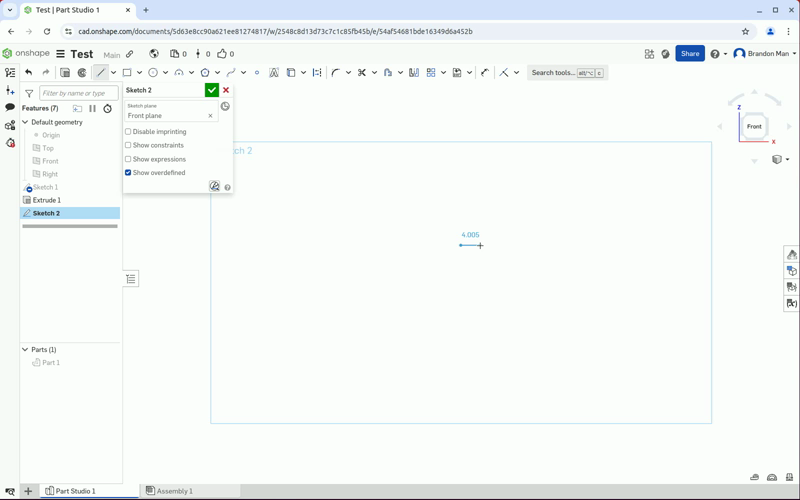
key_up(shift)
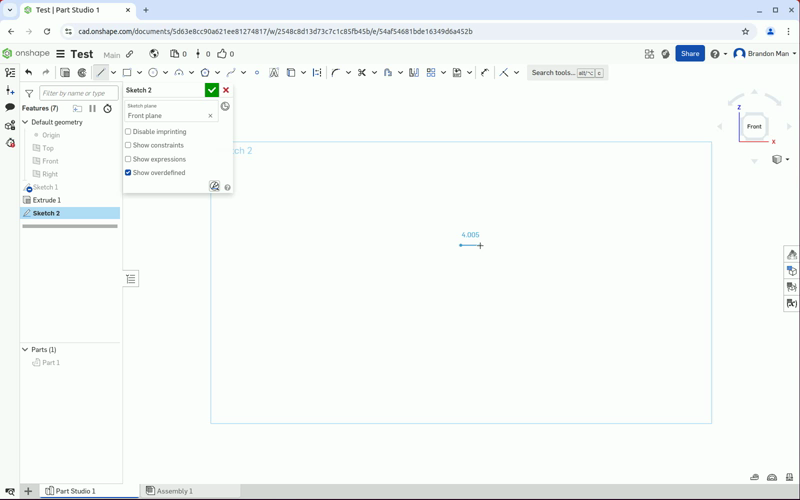
key_down(shift)
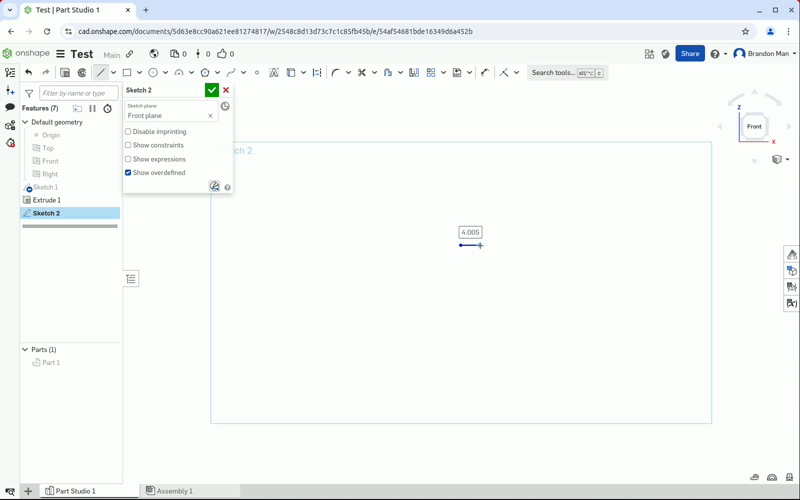
mouse_move(510, 245)
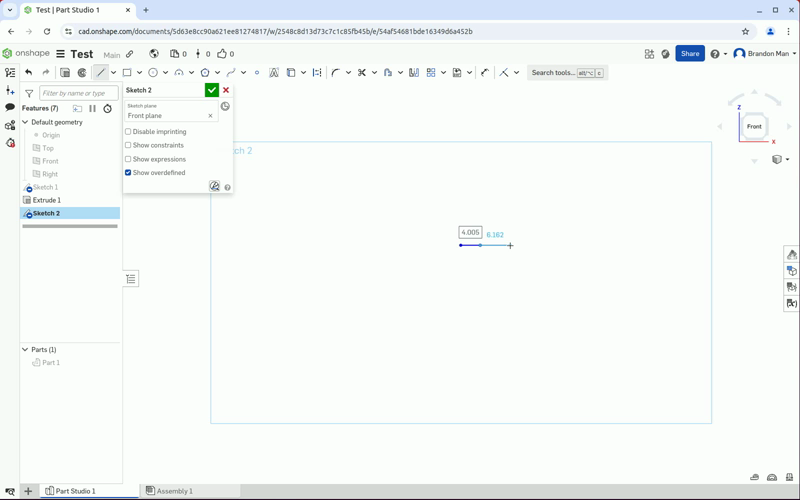
mouse_move(480, 207)
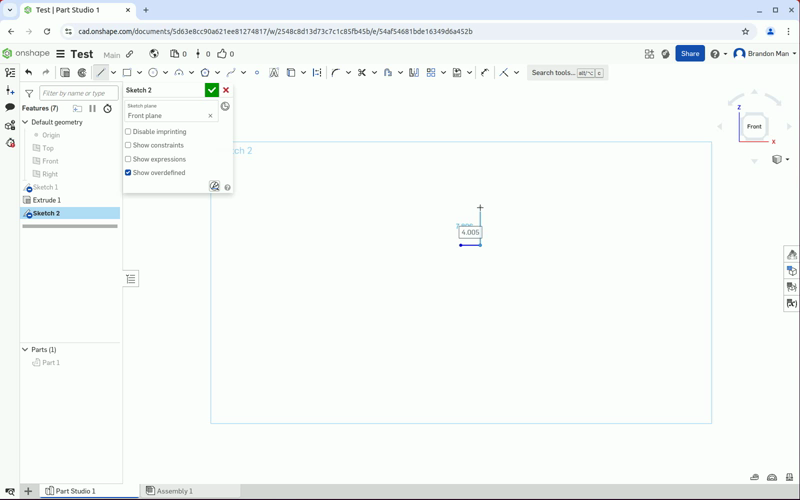
click(480, 207)
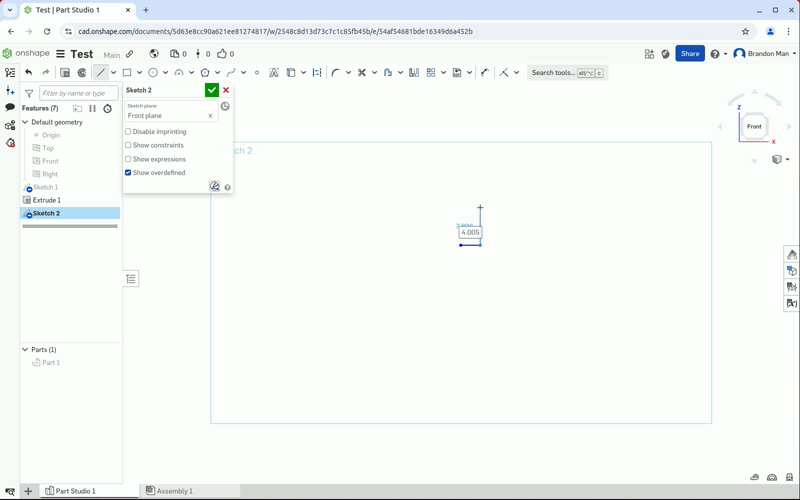
key_up(shift)
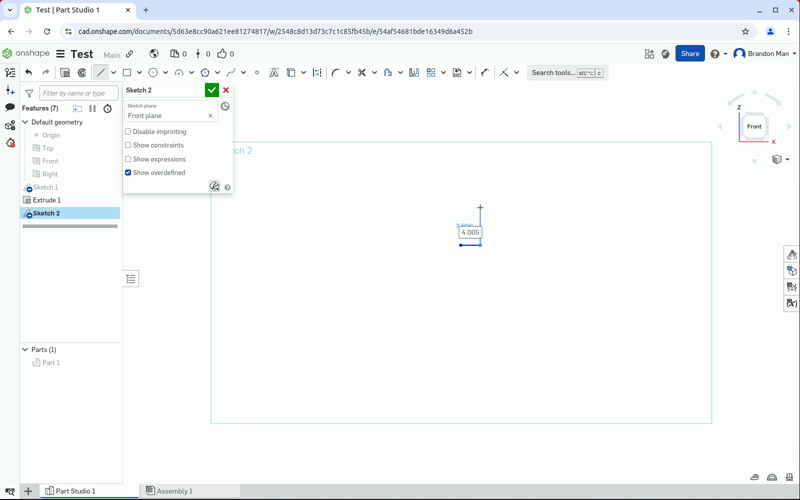
key_down(shift)
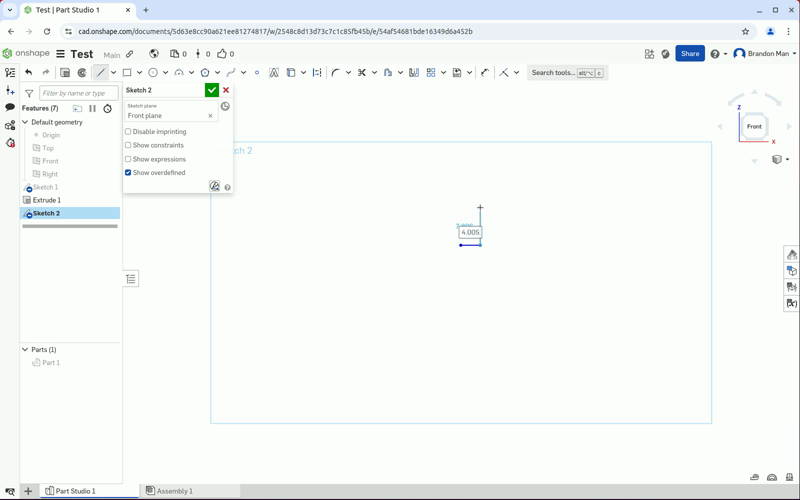
mouse_move(510, 207)
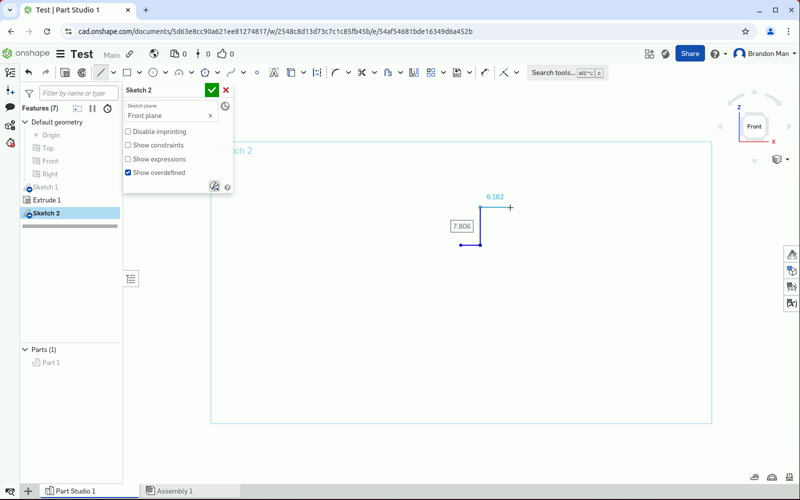
mouse_move(460, 207)
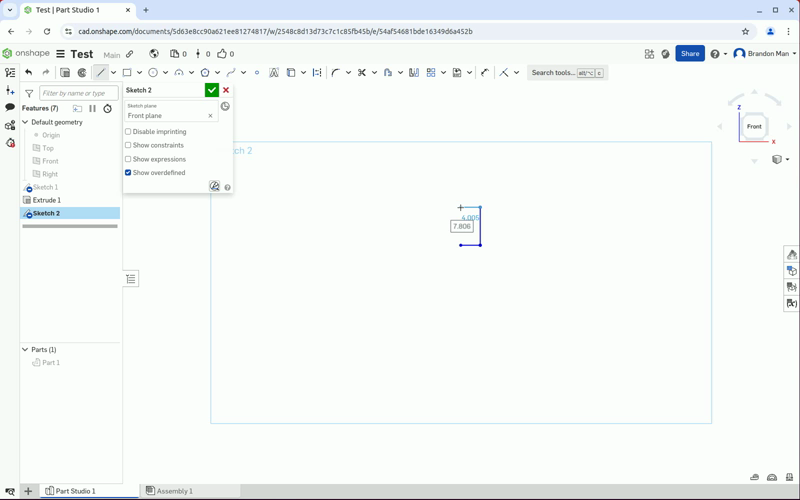
click(460, 207)
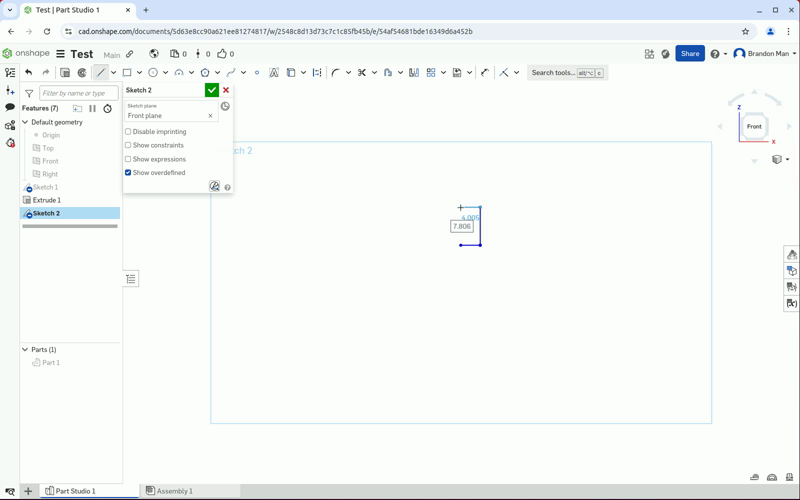
key_up(shift)
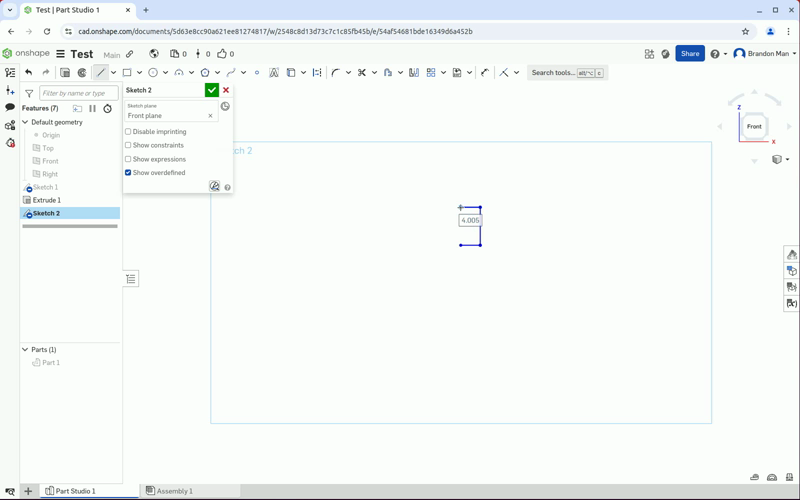
mouse_move(490, 207)
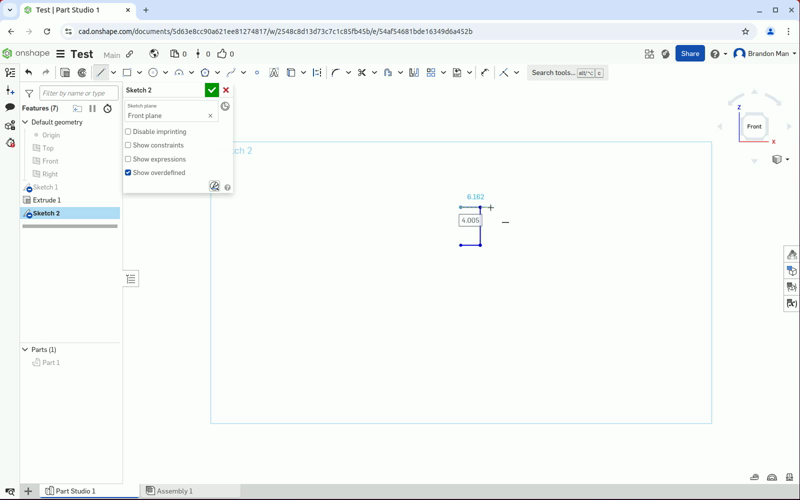
key_down(shift)
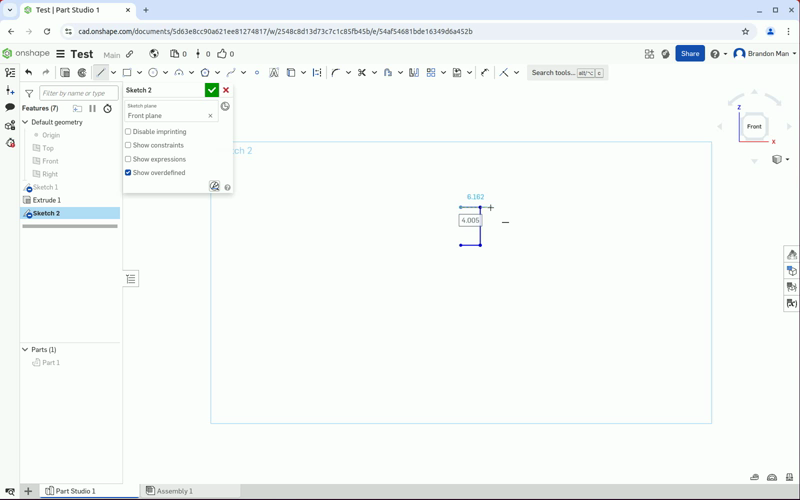
mouse_move(460, 245)
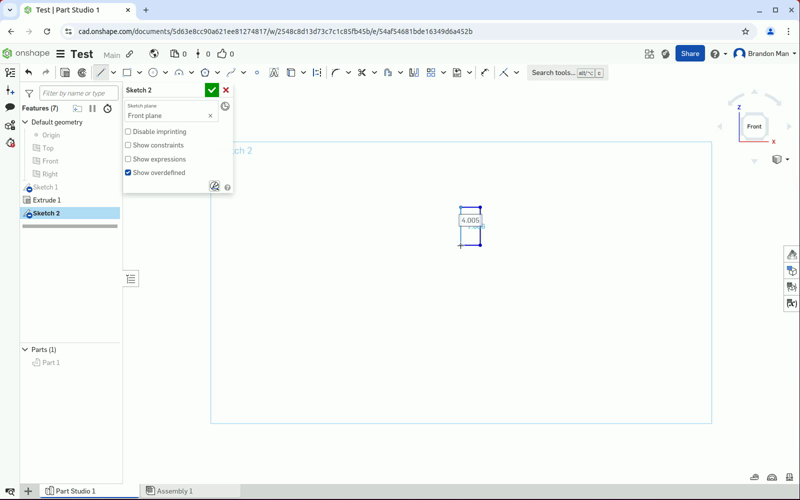
key_up(shift)
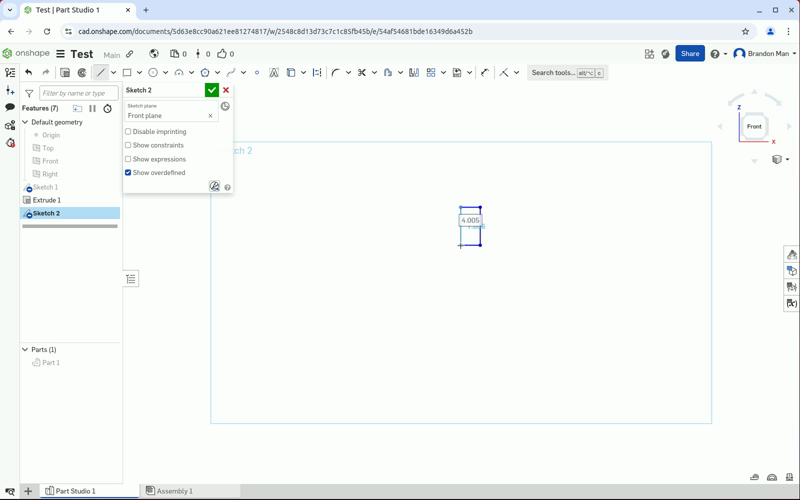
click(460, 245)
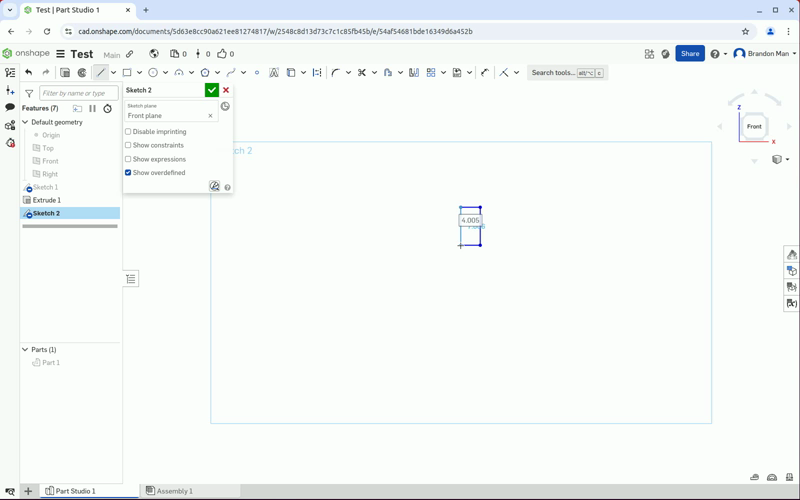
key(esc)
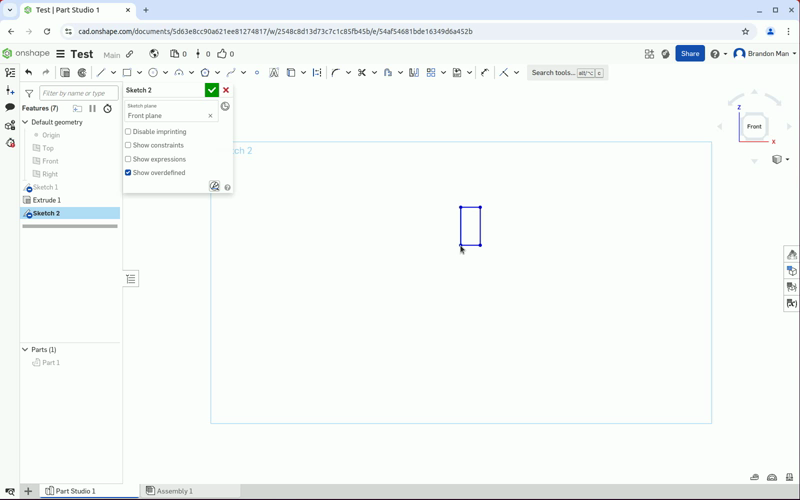
mouse_move(475, 242)
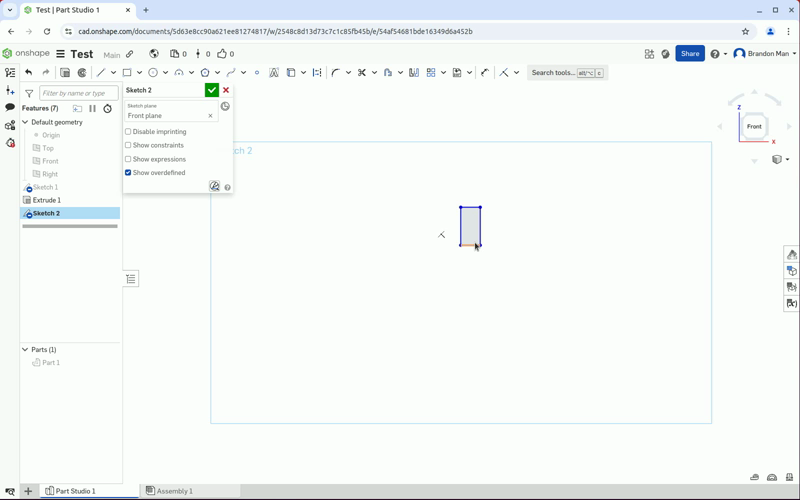
scroll(6)
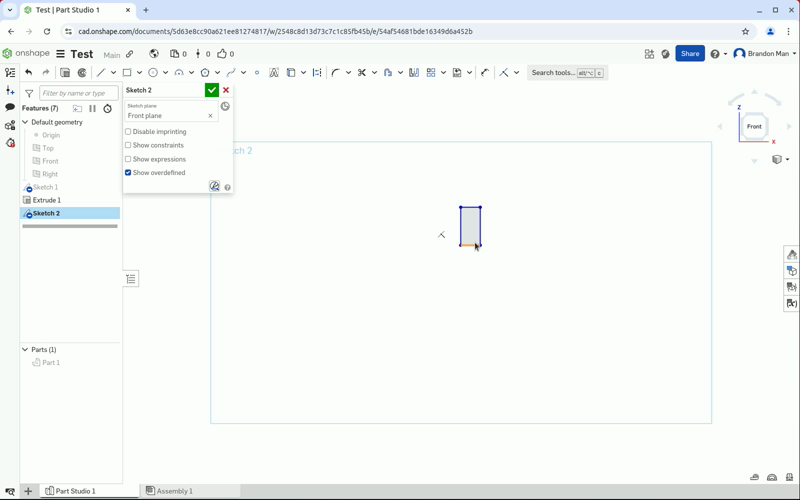
scroll(6)
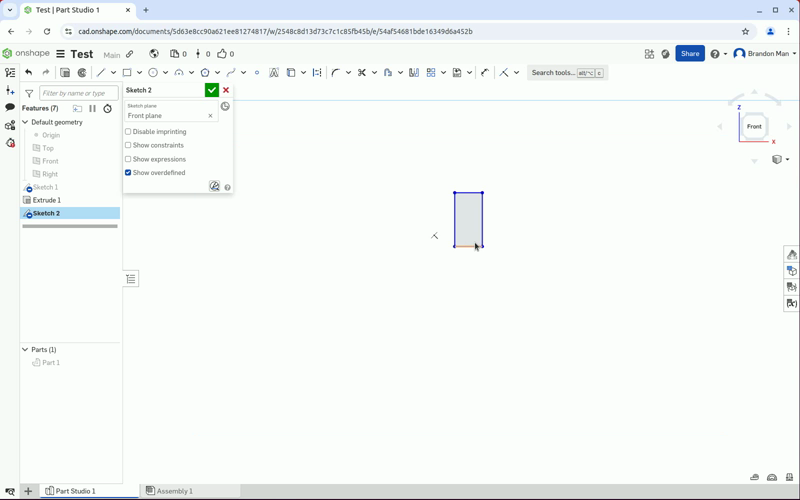
scroll(6)
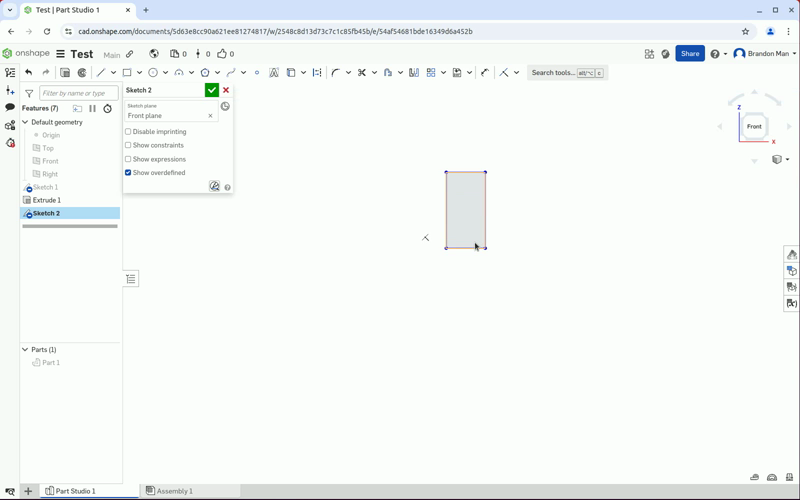
scroll(6)
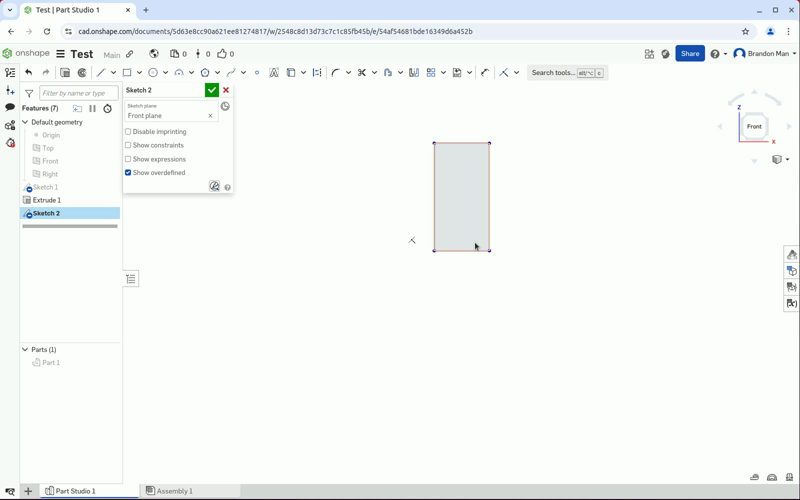
scroll(6)
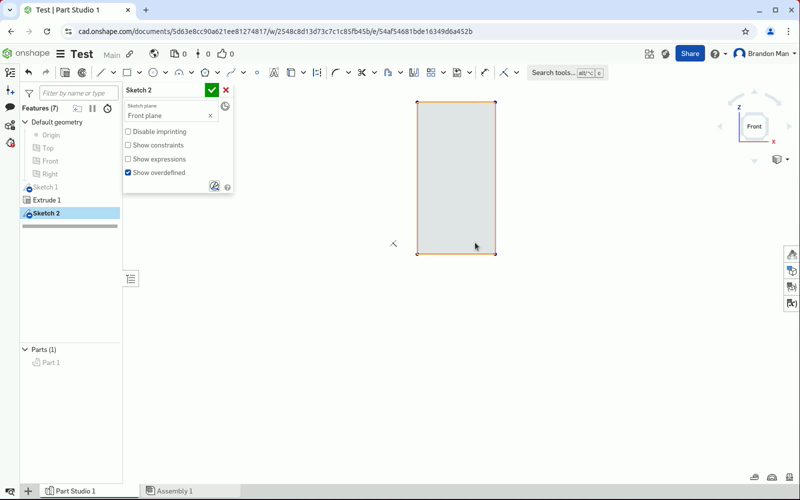
scroll(6)
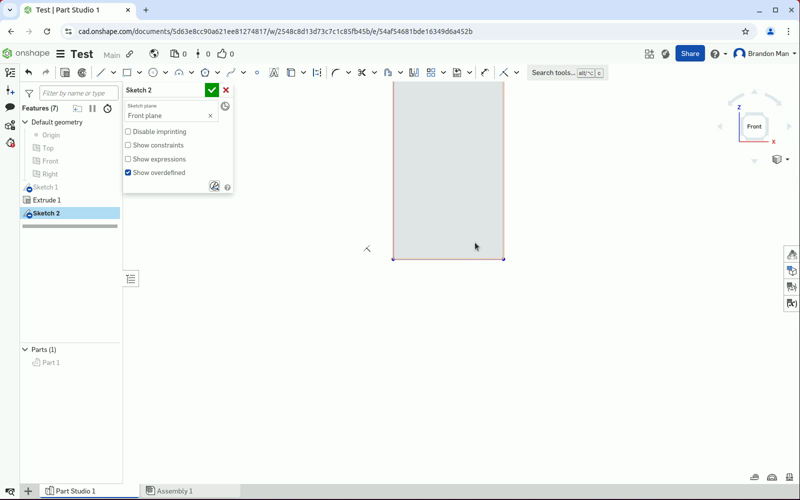
scroll(6)
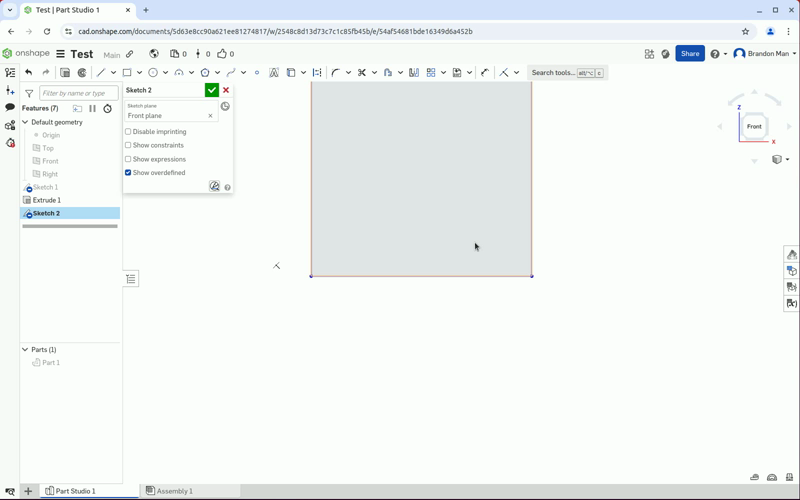
click(475, 242)
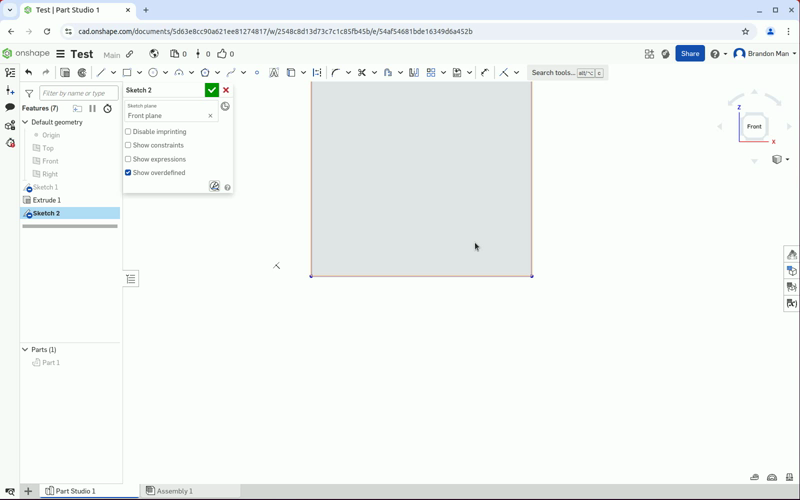
scroll(-6)
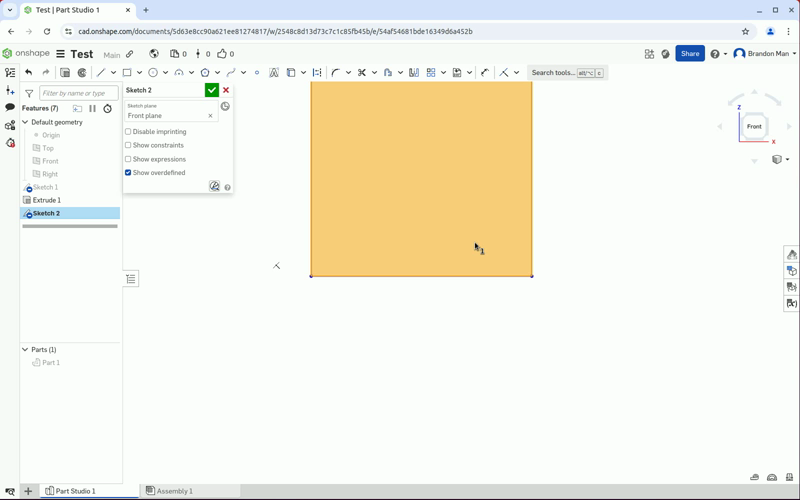
scroll(-6)
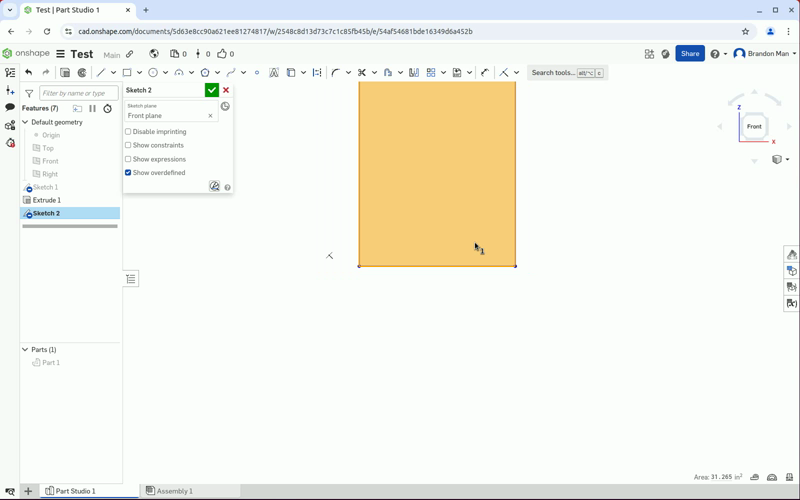
scroll(-6)
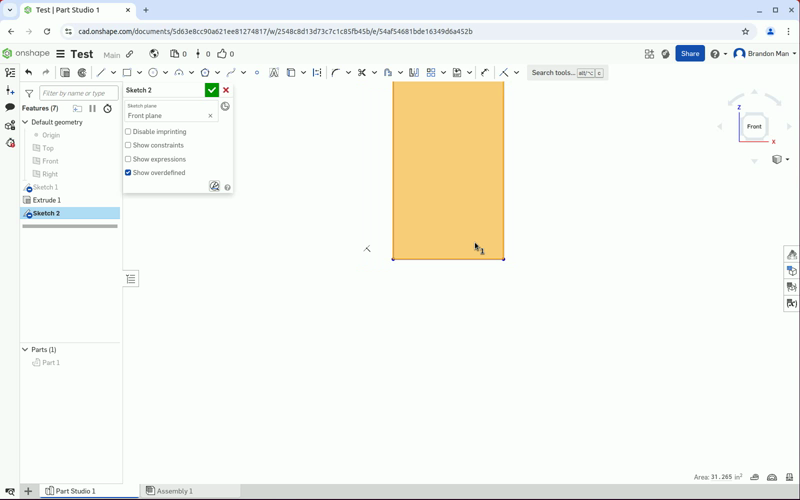
scroll(-6)
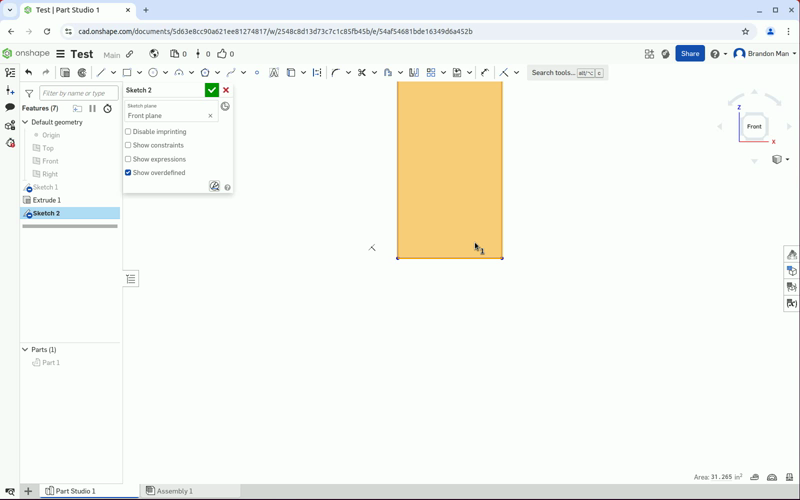
scroll(-6)
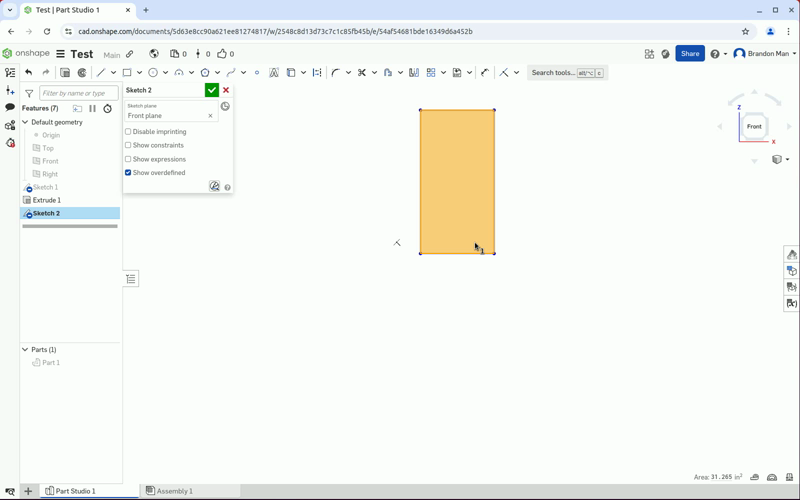
scroll(-6)
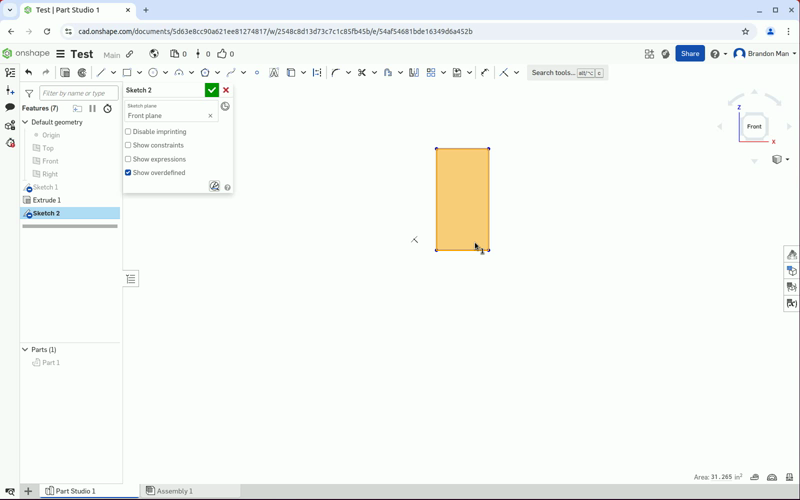
scroll(-6)
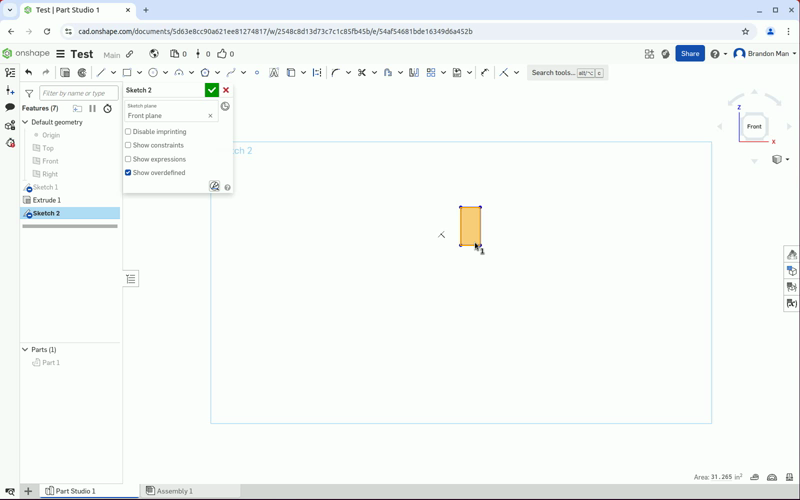
mouse_move(73, 352)
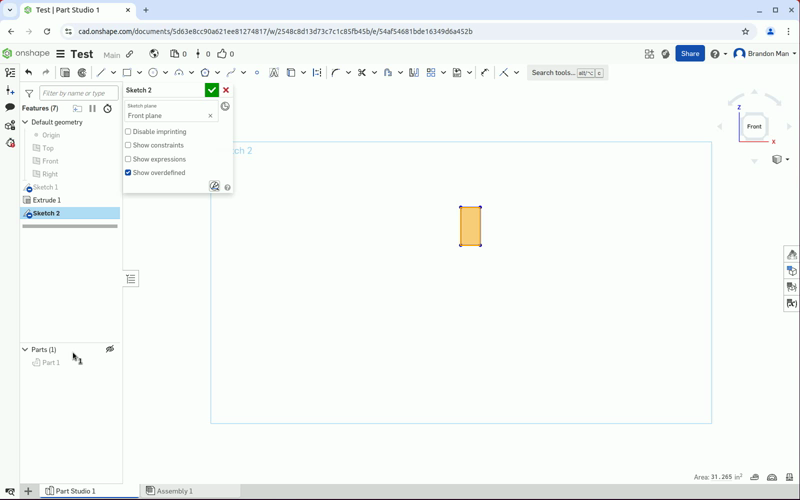
key(shift+y)
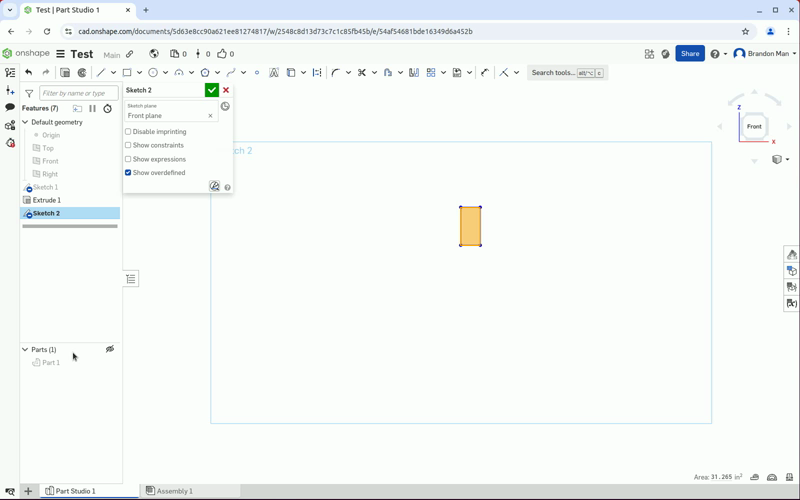
key(shift+e)
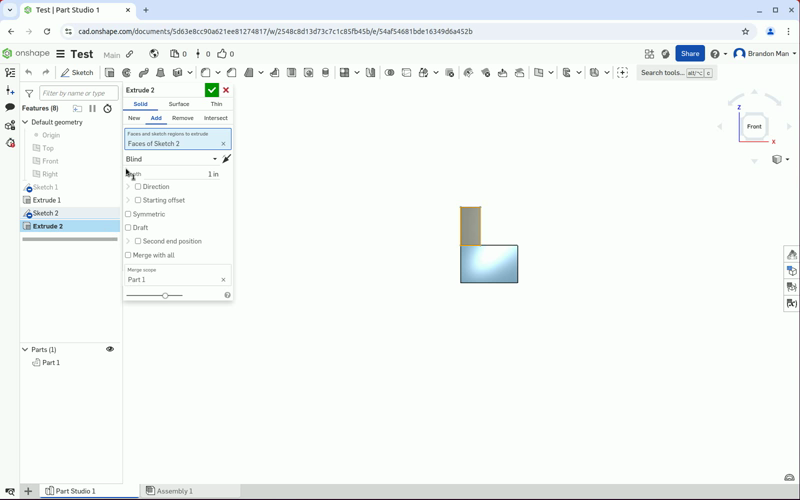
mouse_move(143, 106)
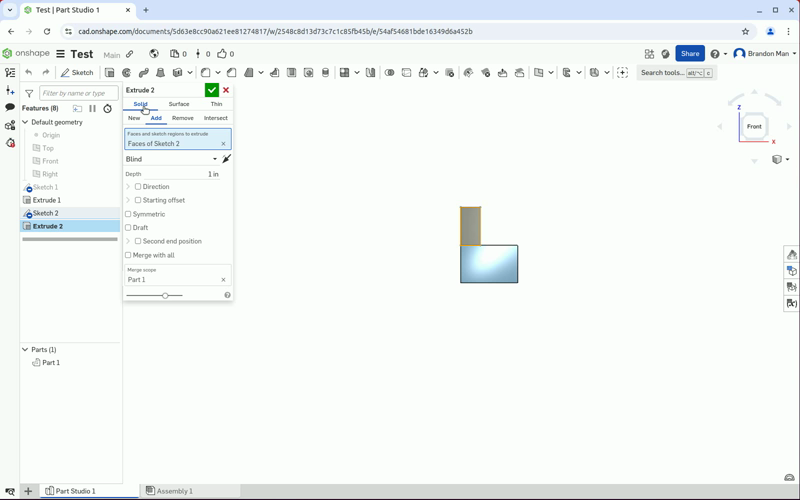
click(143, 106)
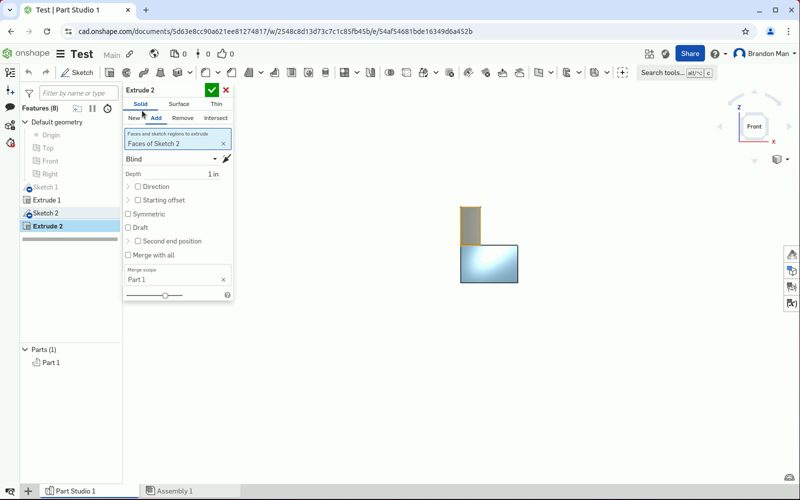
mouse_move(137, 120)
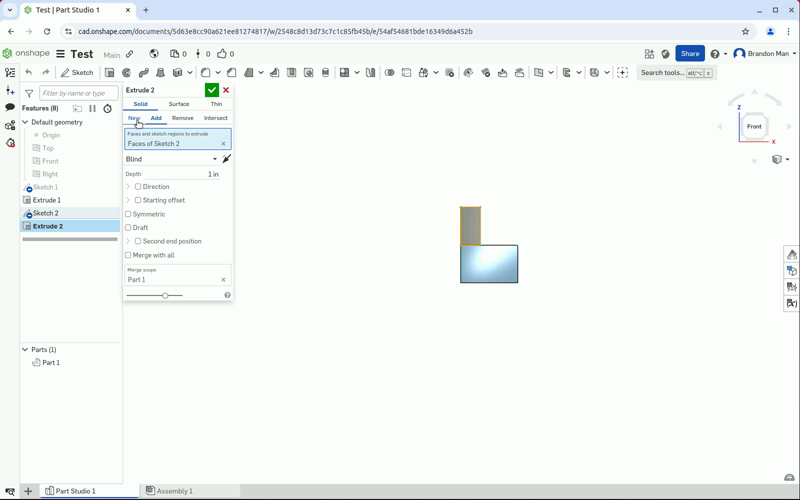
click(137, 120)
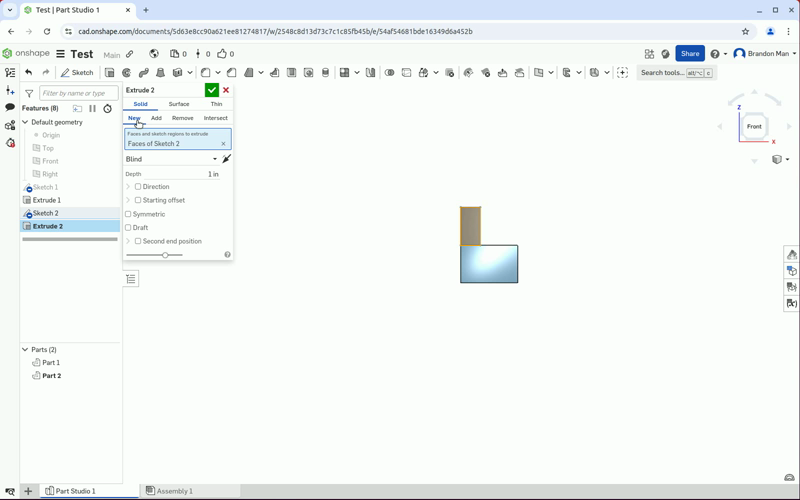
key(tab, 4)
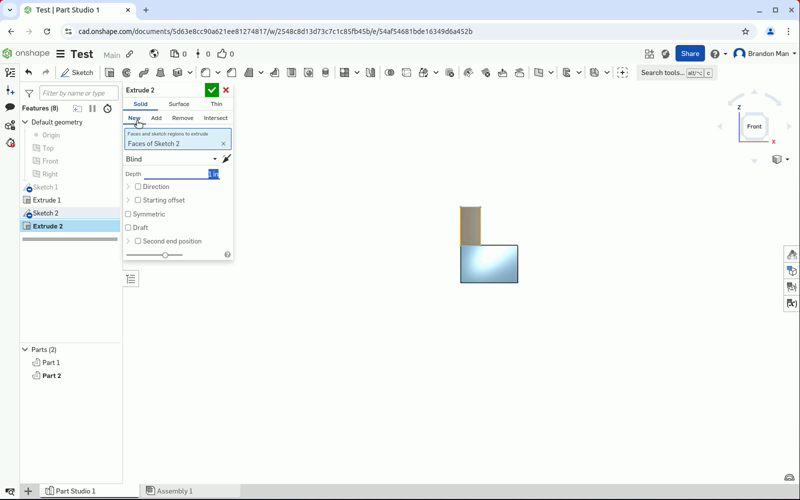
text(11.554)
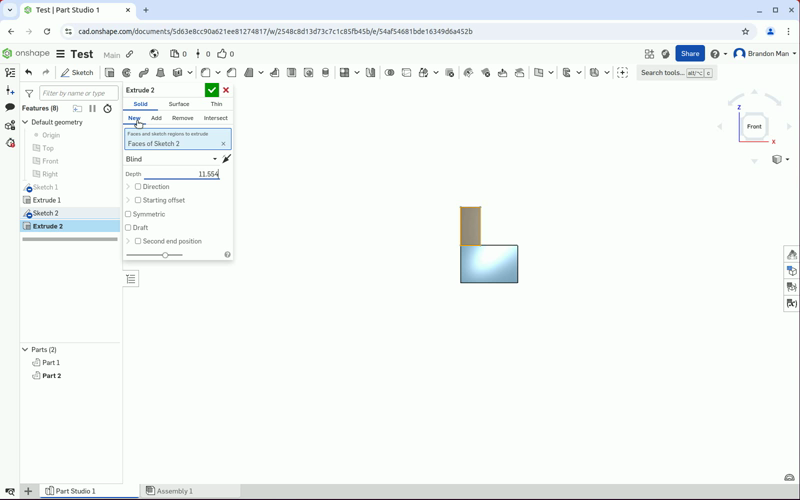
key(enter)
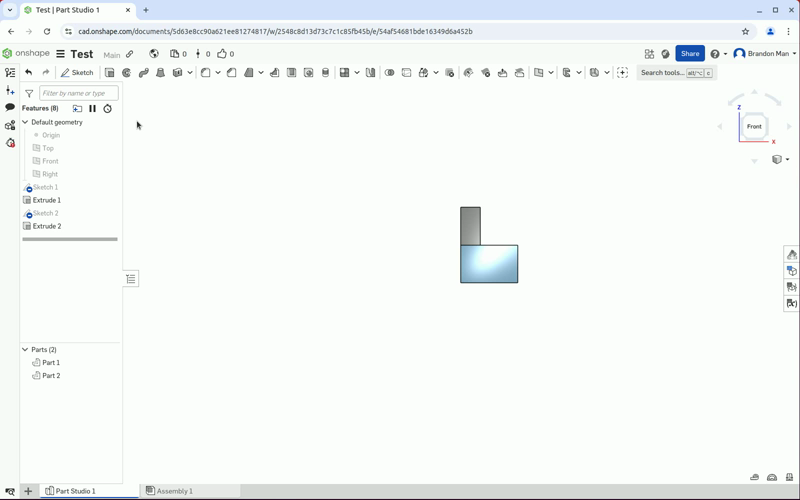
key(shift+h)
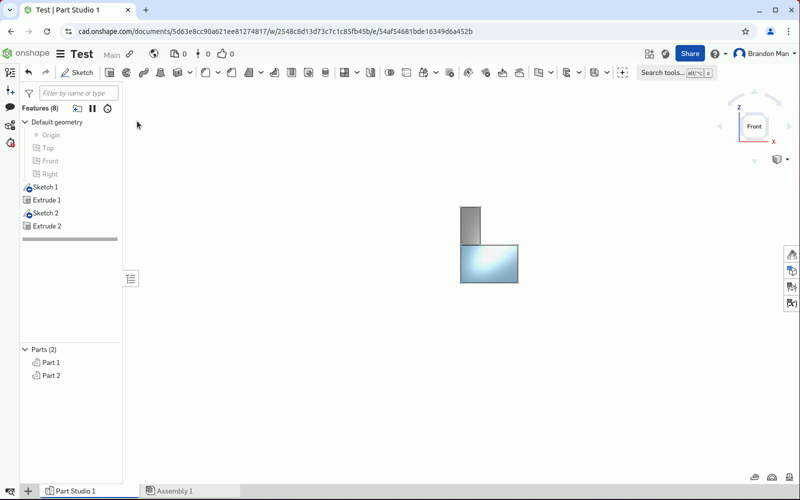
key(shift+h)
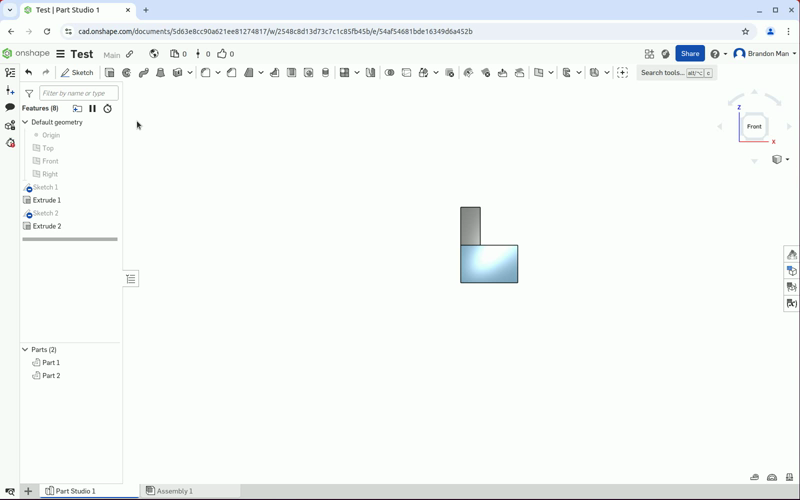
mouse_move(73, 189)
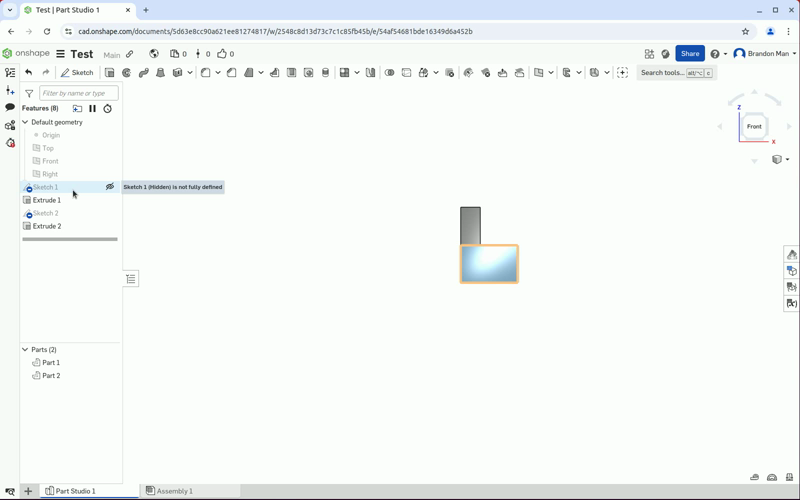
click(73, 189)
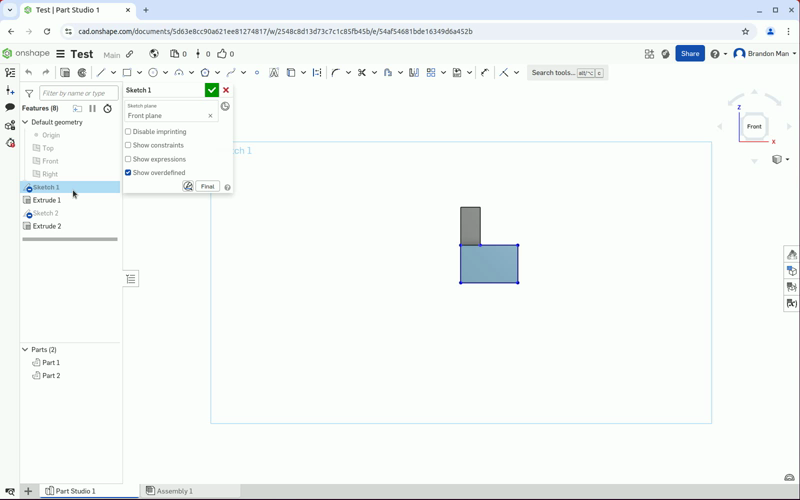
mouse_move(229, 92)
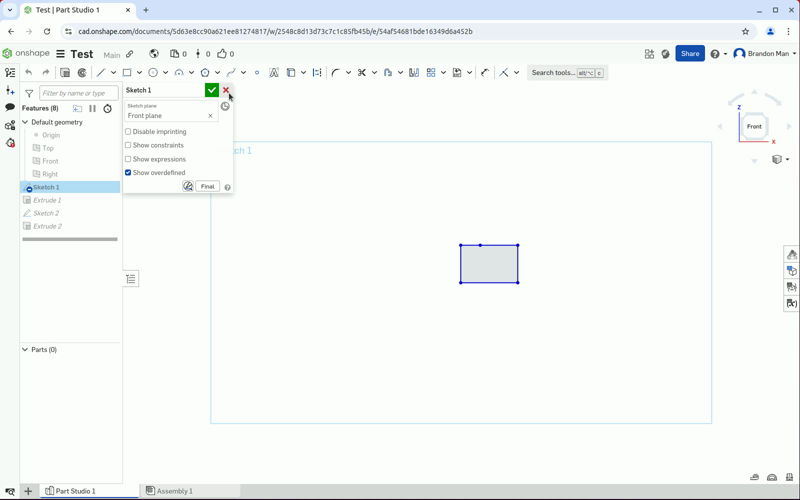
click(229, 92)
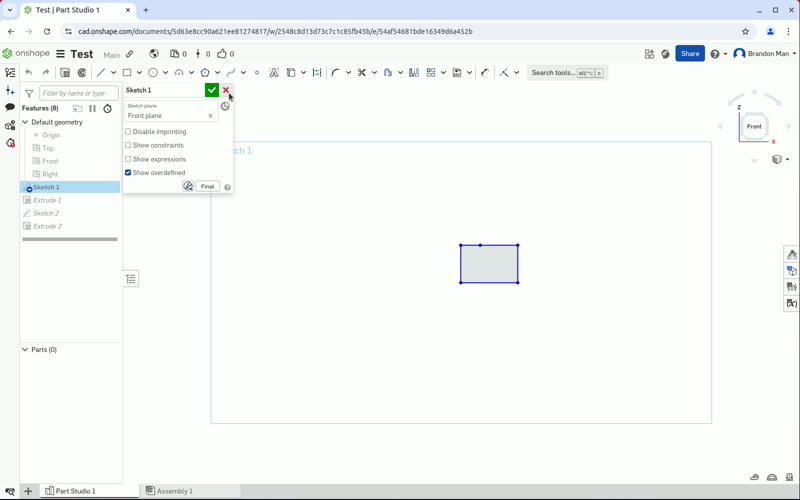
key(shift+s)
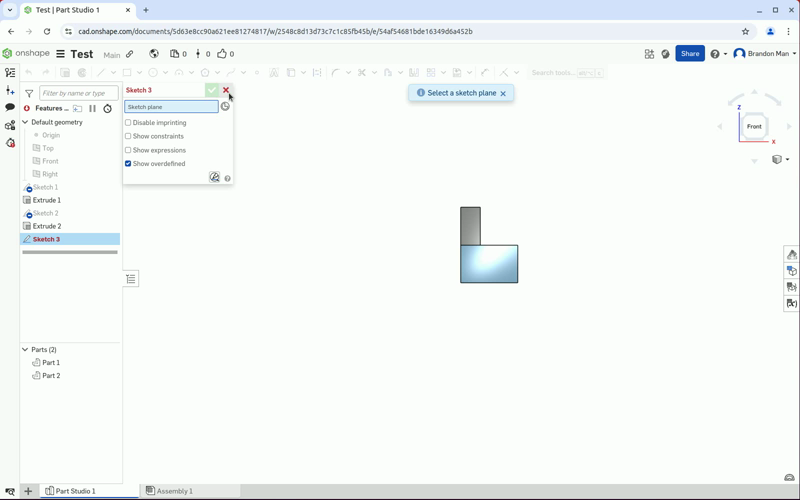
mouse_move(73, 163)
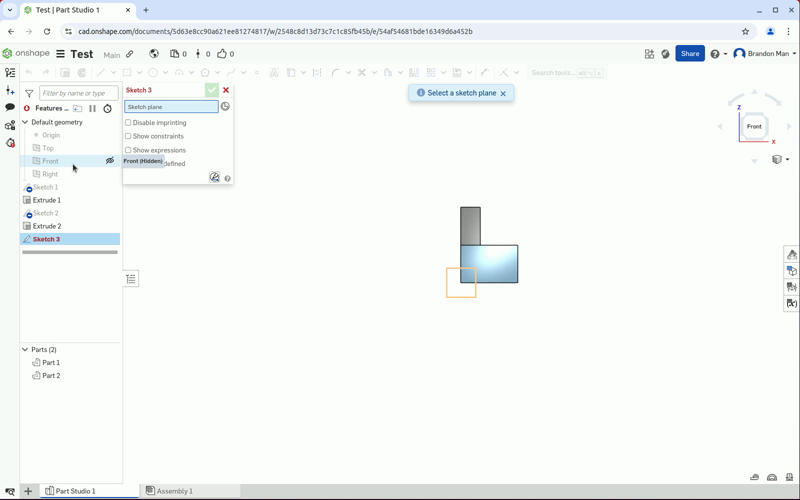
click(73, 163)
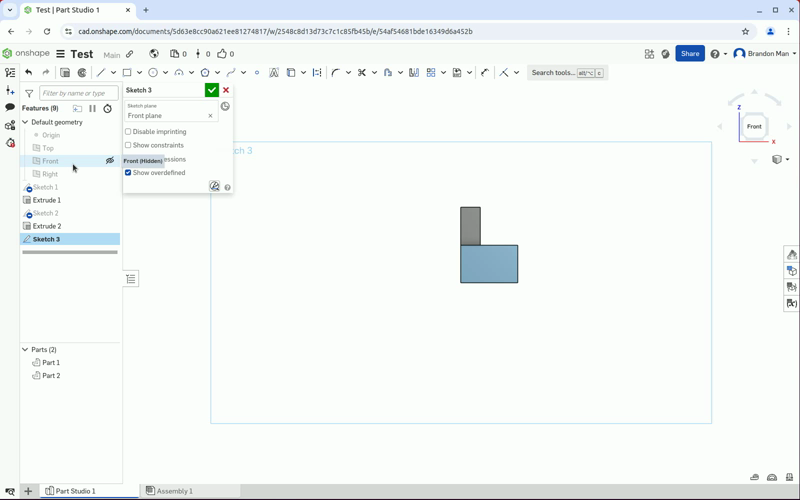
mouse_move(73, 352)
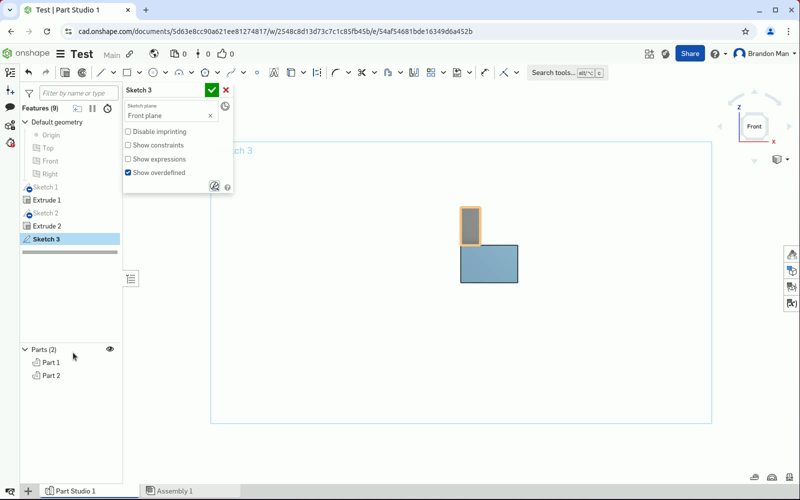
key(y)
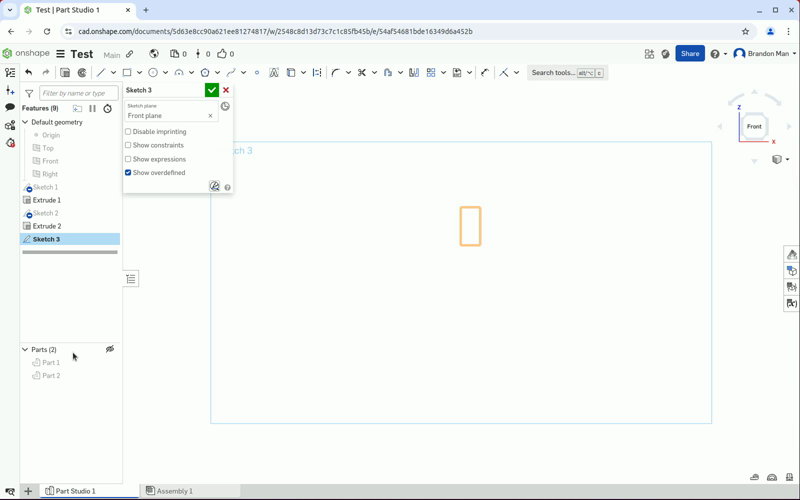
key(l)
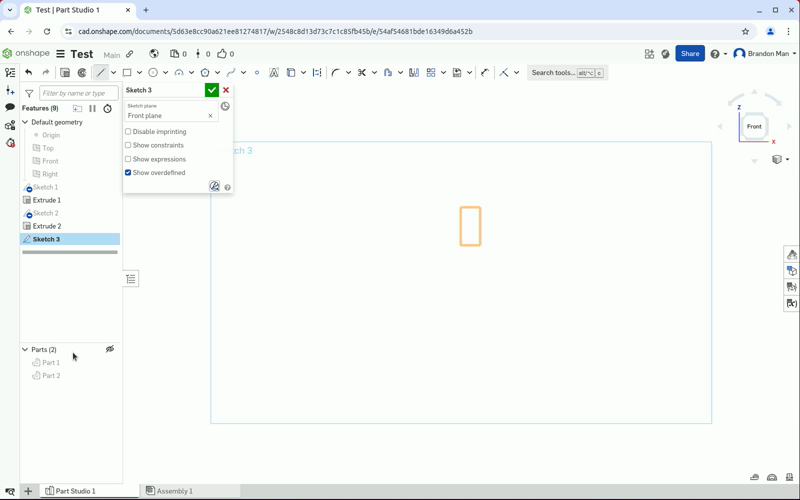
key_down(shift)
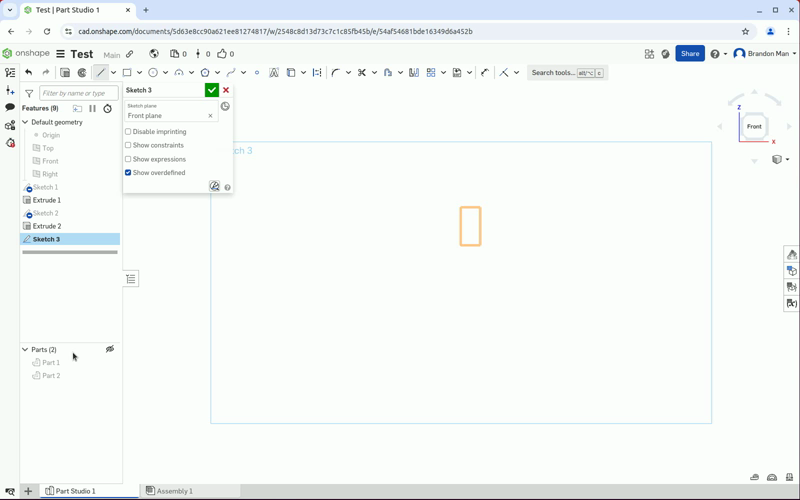
mouse_move(516, 282)
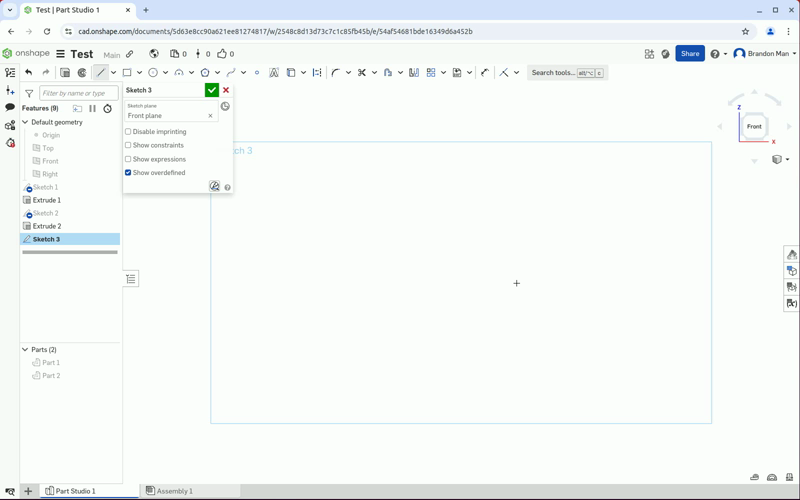
click(516, 282)
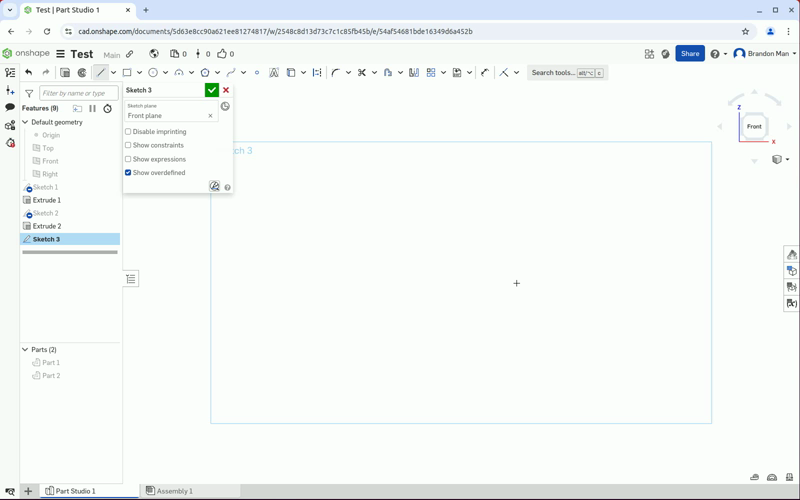
key_up(shift)
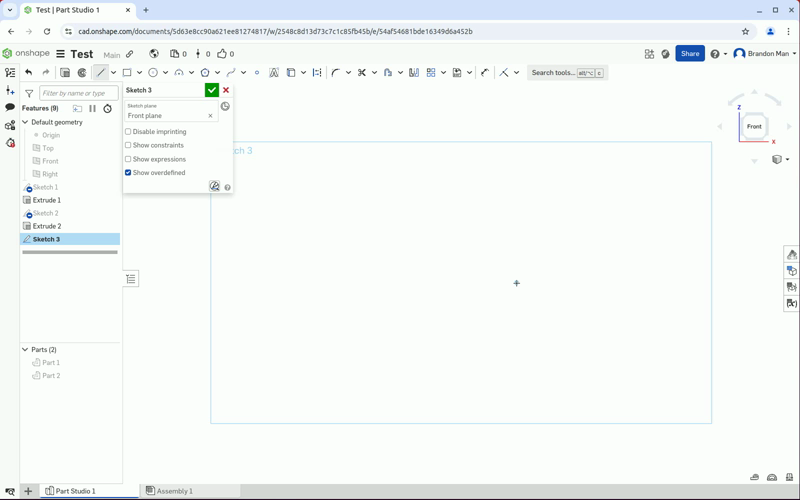
key_down(shift)
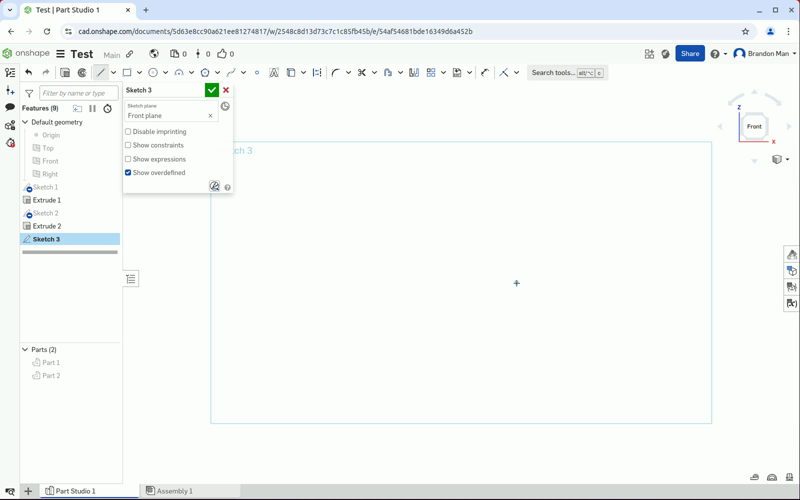
mouse_move(546, 282)
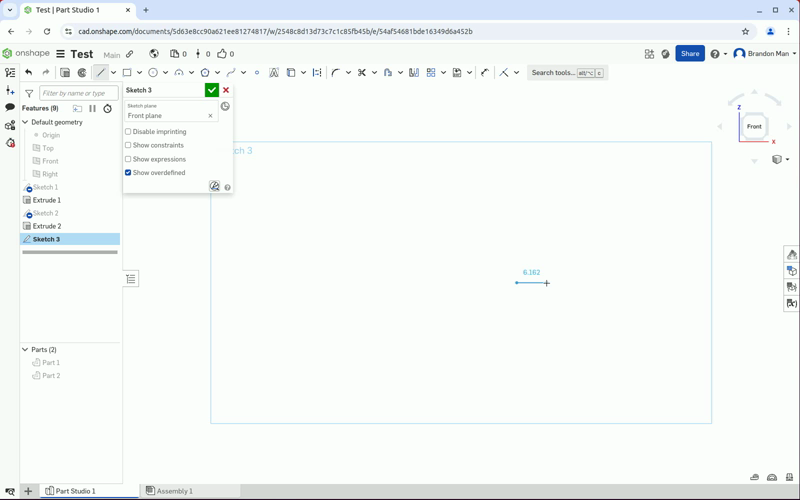
mouse_move(573, 282)
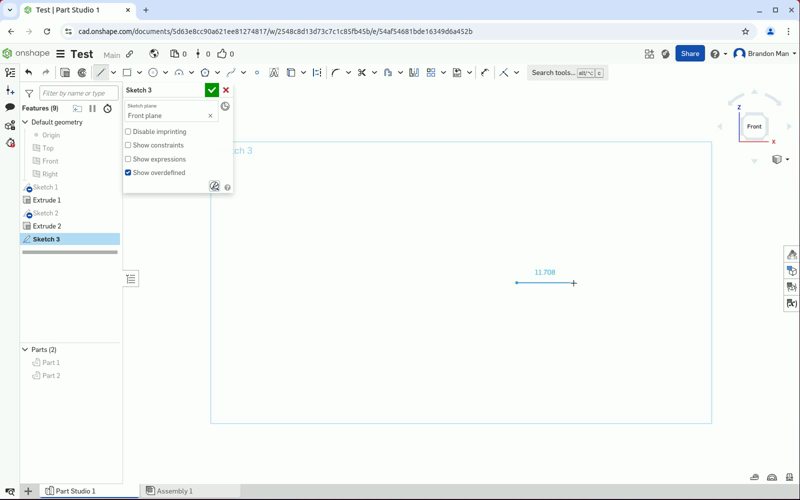
click(573, 282)
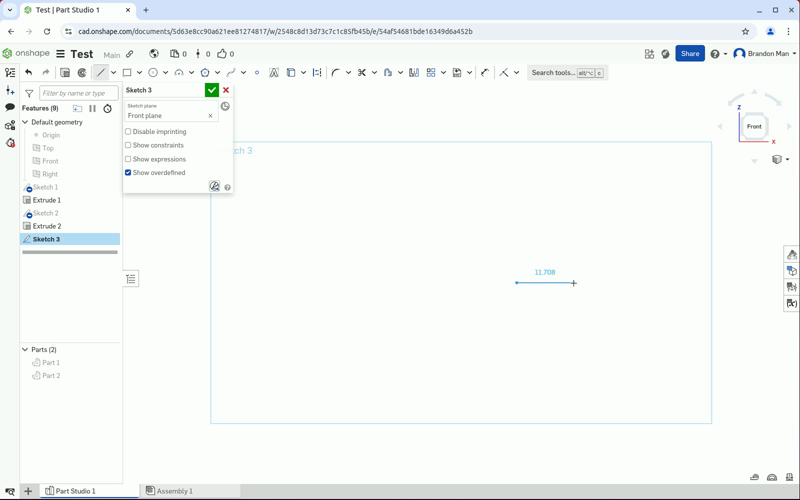
key_up(shift)
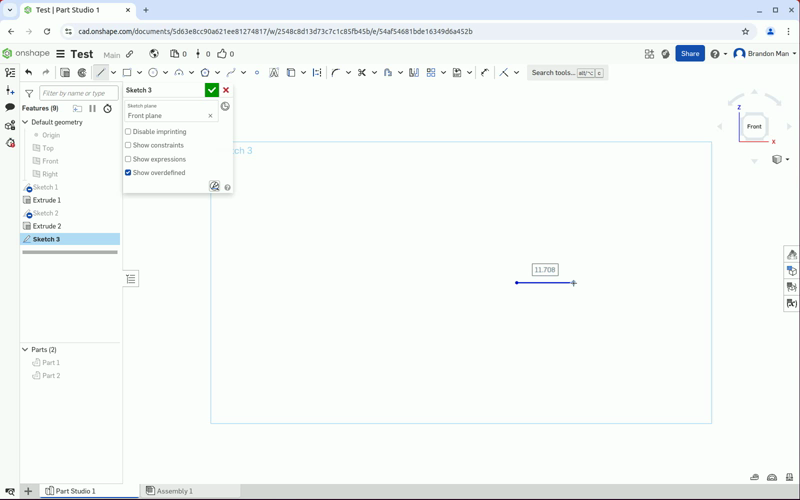
key_down(shift)
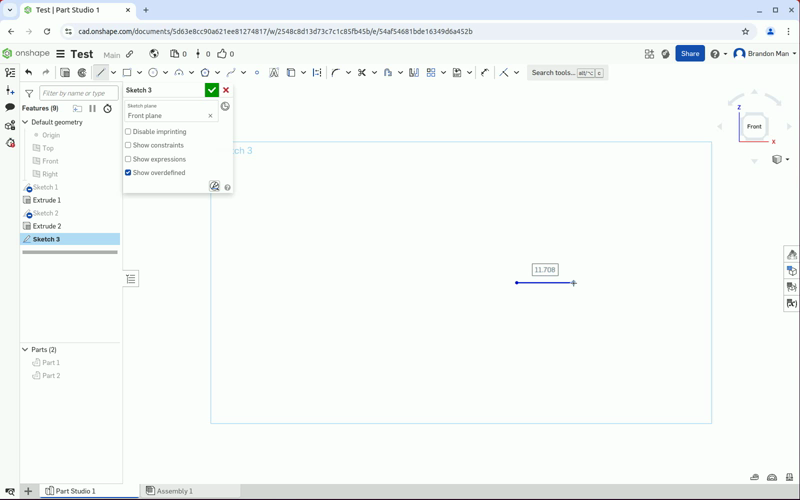
mouse_move(589, 282)
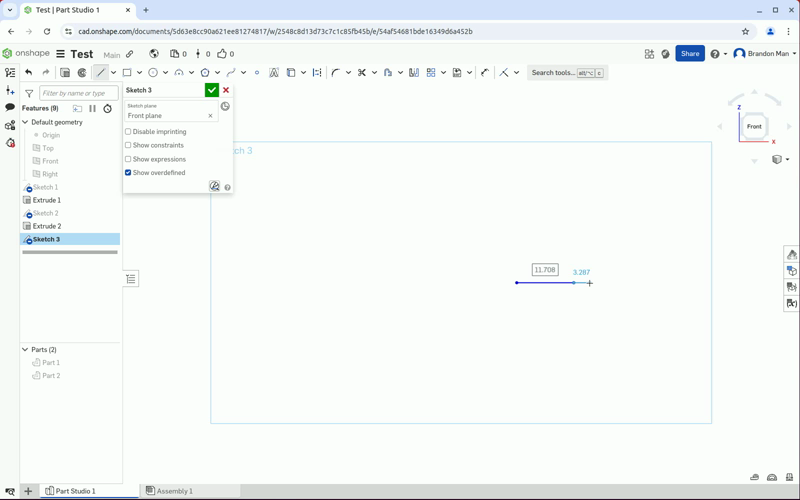
mouse_move(573, 245)
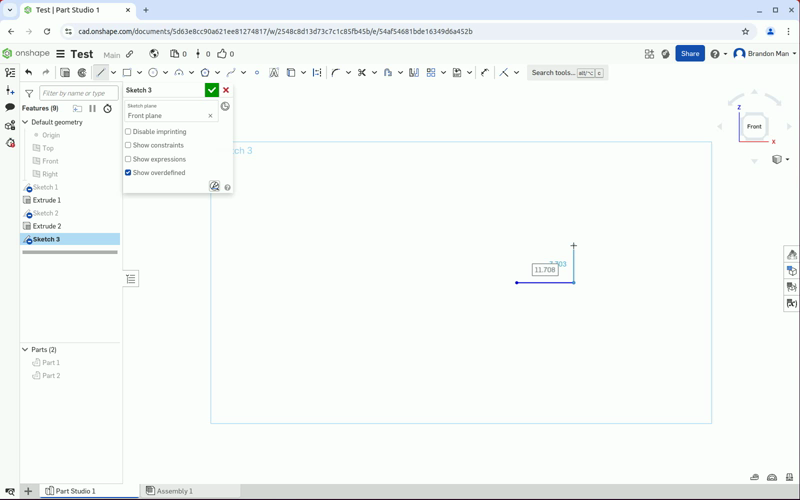
click(573, 245)
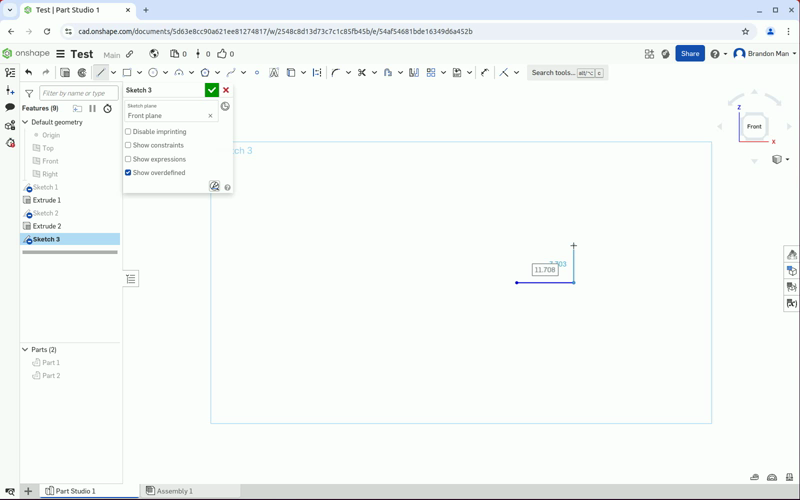
key_up(shift)
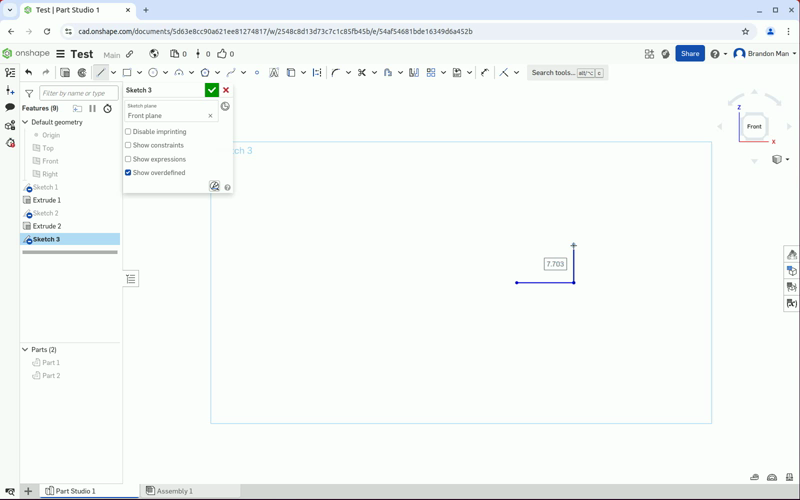
key_down(shift)
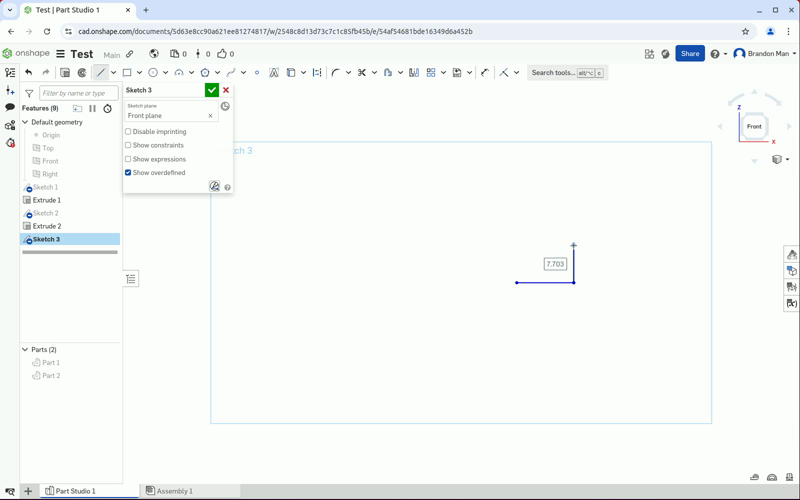
mouse_move(589, 245)
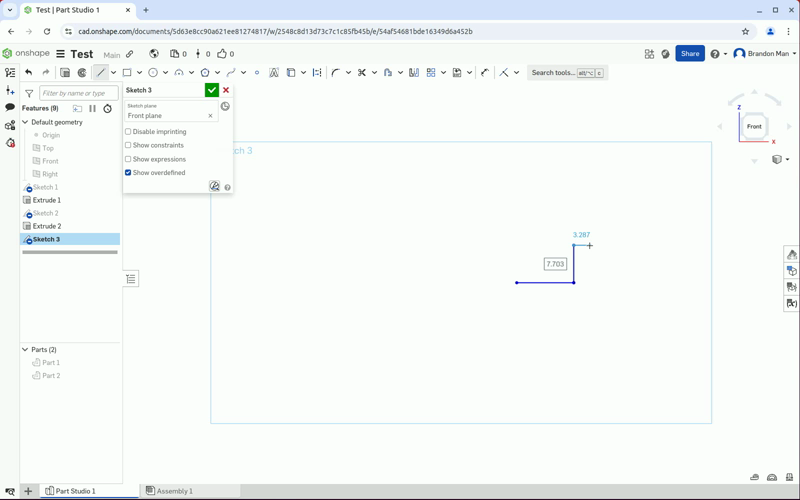
mouse_move(516, 245)
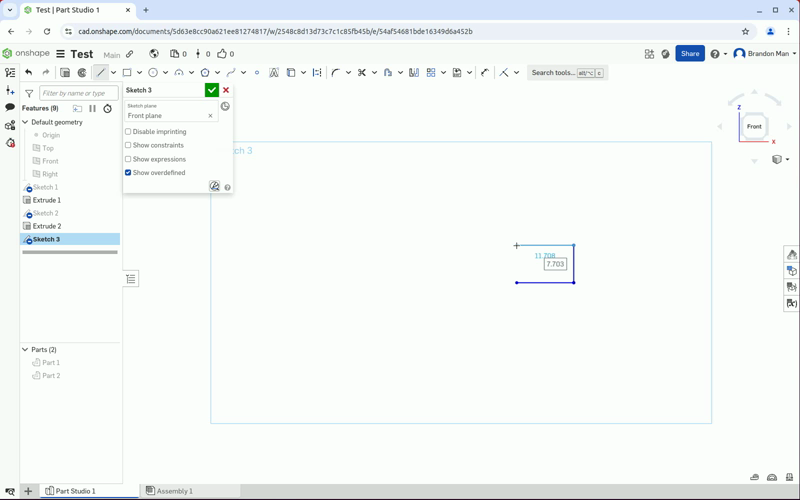
click(516, 245)
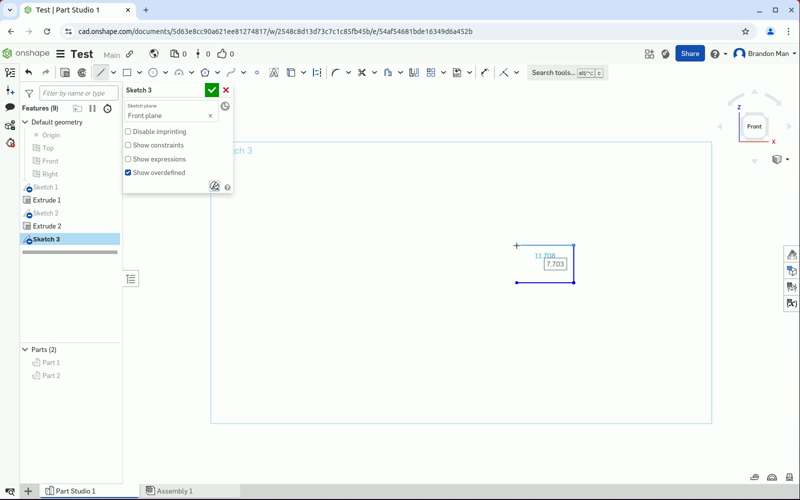
key_up(shift)
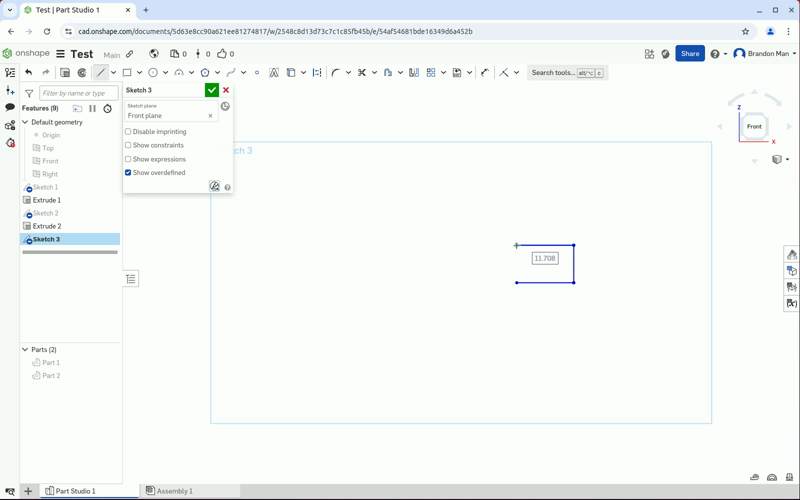
mouse_move(546, 245)
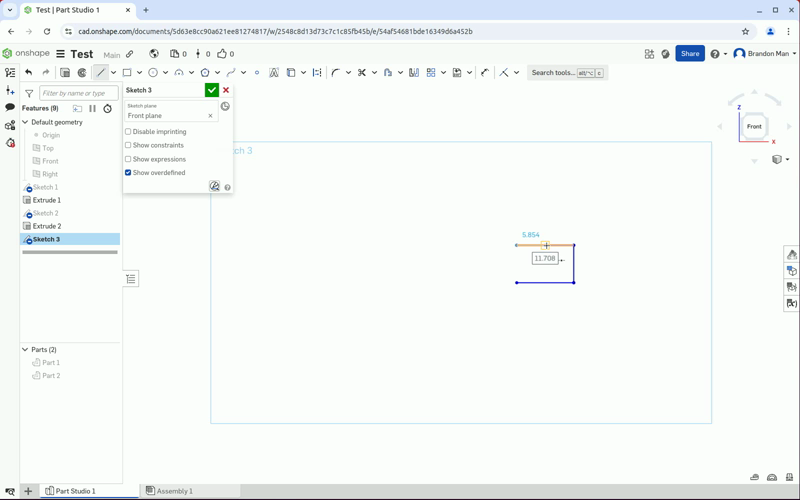
key_down(shift)
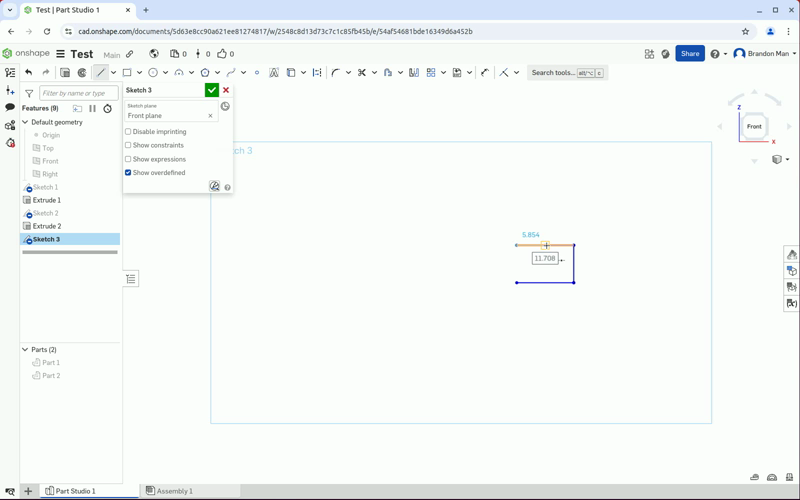
mouse_move(516, 282)
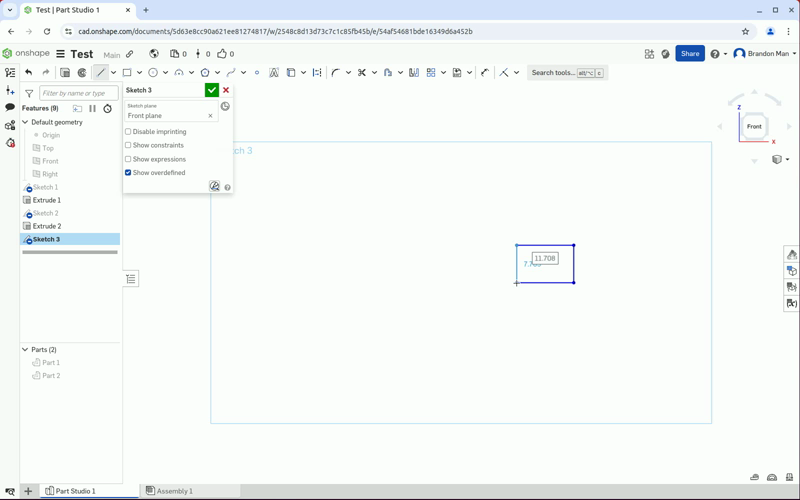
key_up(shift)
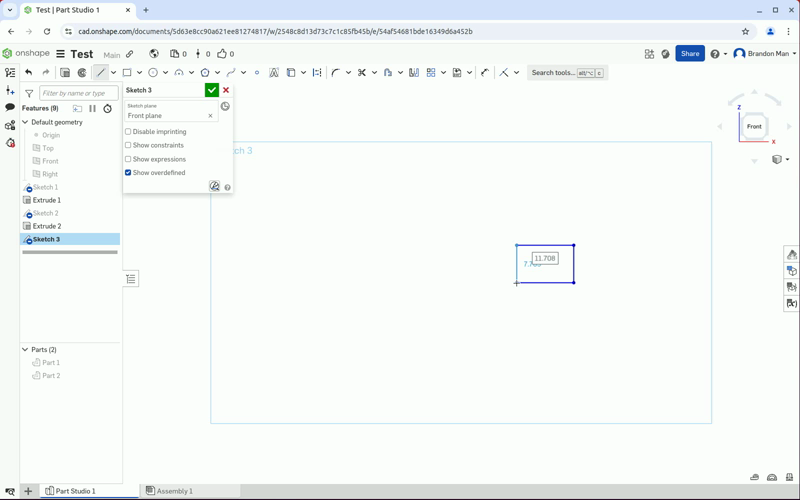
click(516, 282)
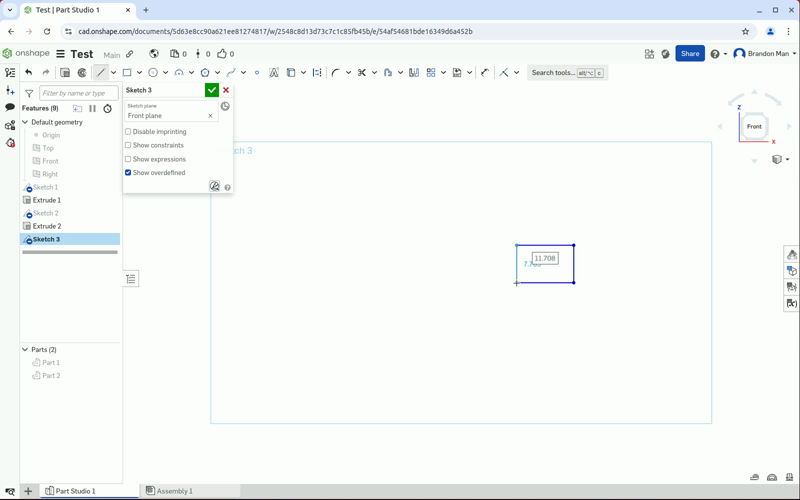
key(esc)
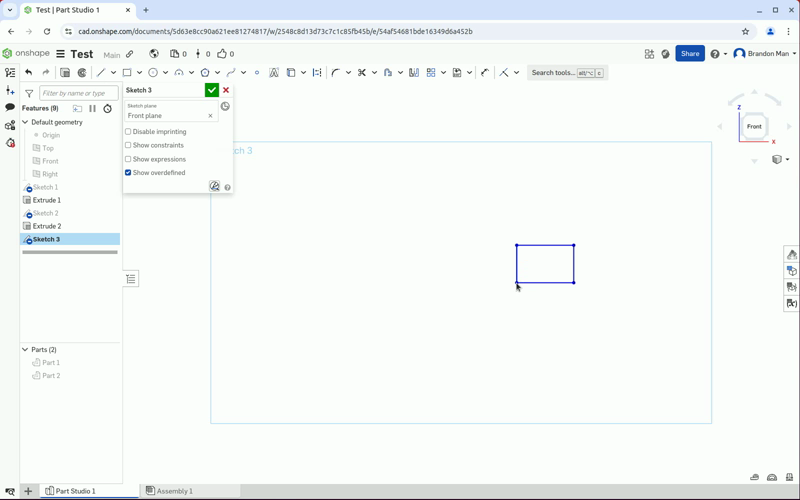
mouse_move(549, 268)
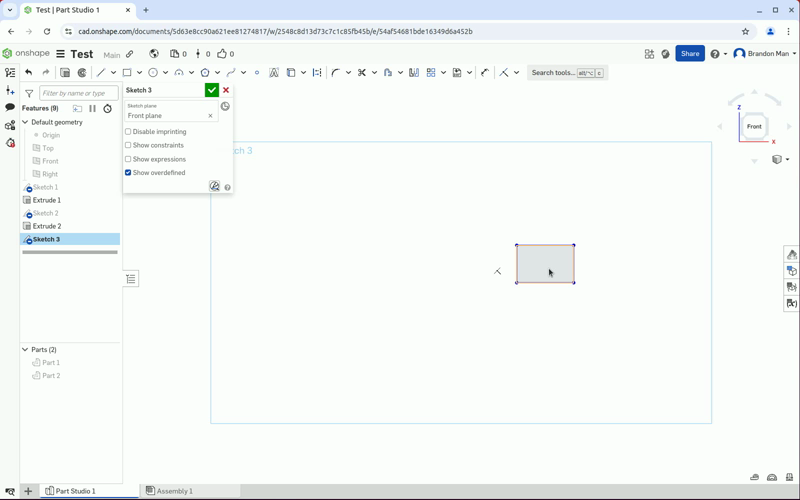
click(549, 268)
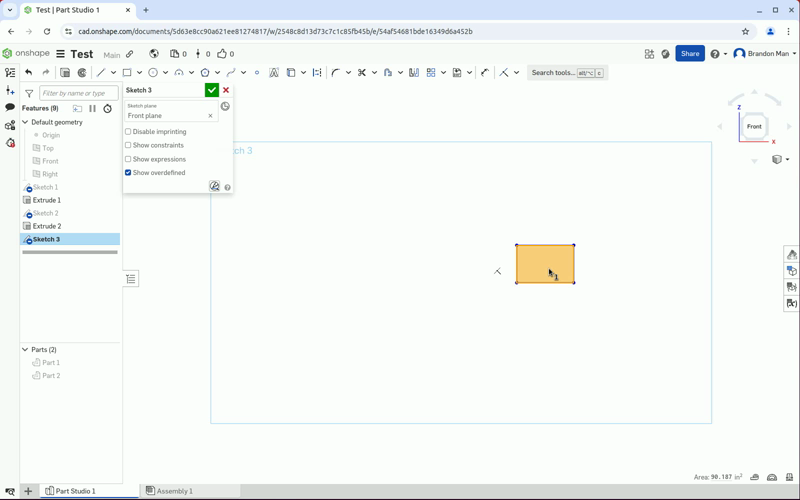
mouse_move(73, 352)
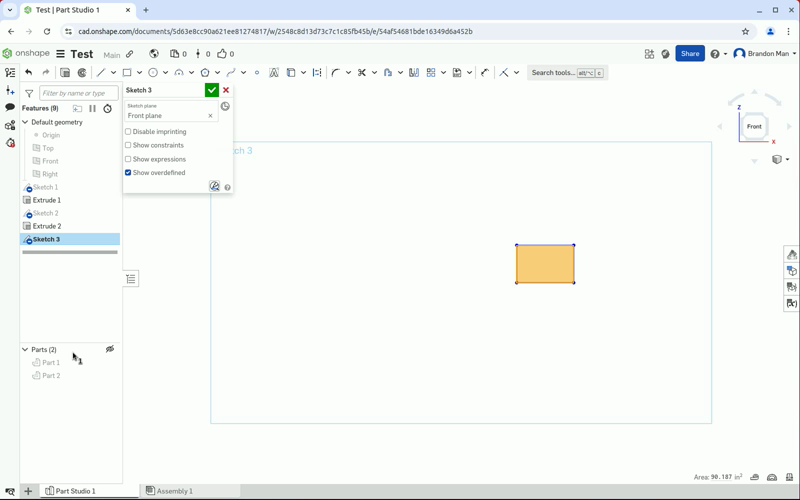
key(shift+y)
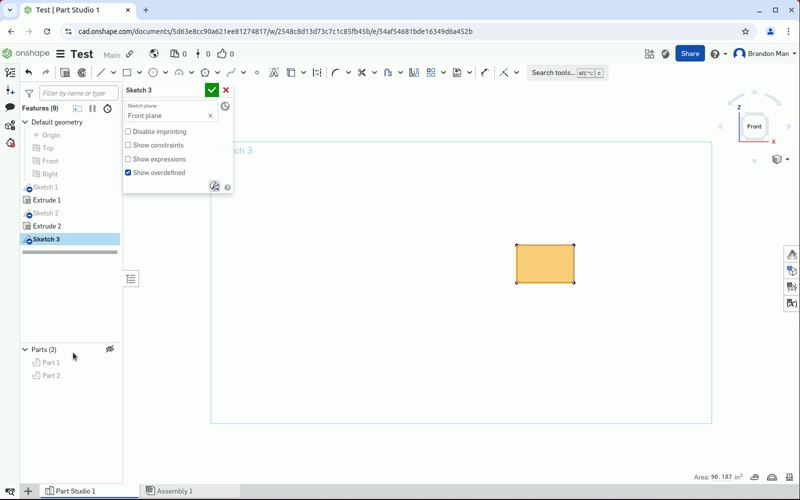
key(shift+e)
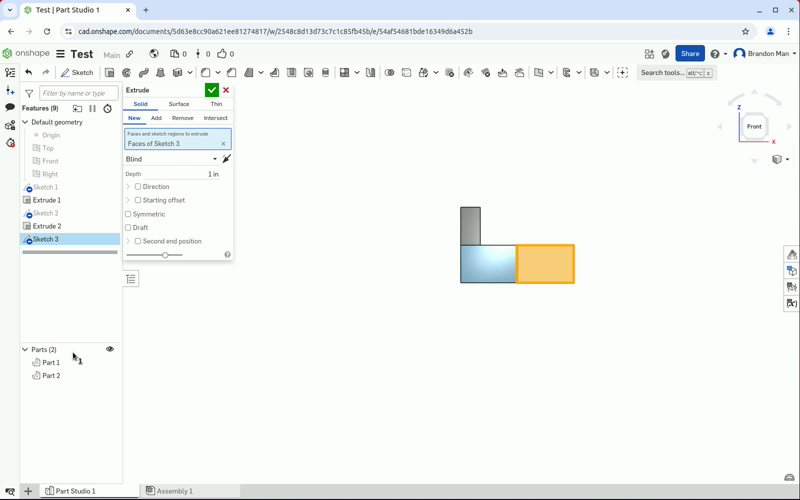
mouse_move(143, 106)
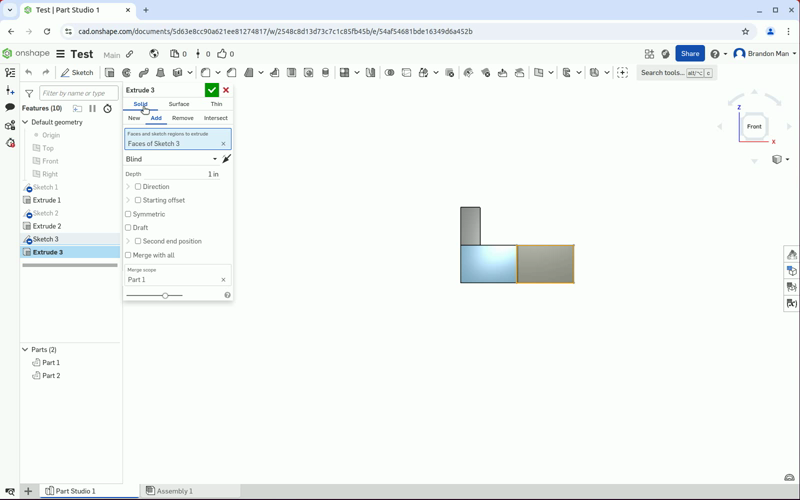
click(143, 106)
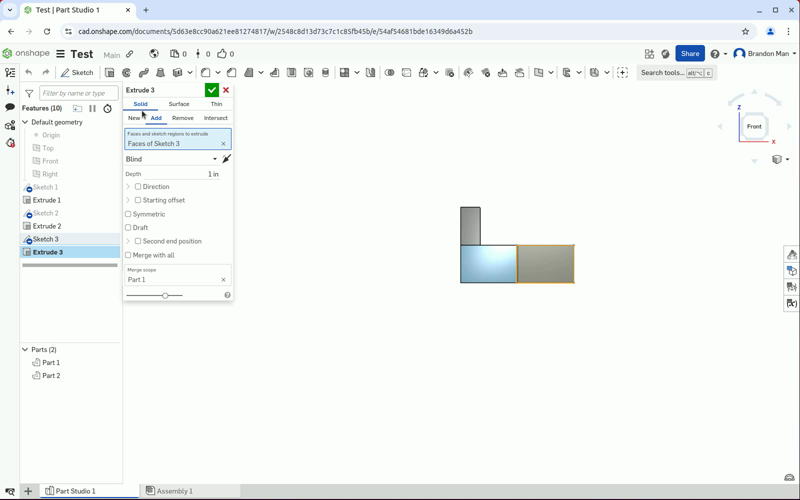
mouse_move(137, 120)
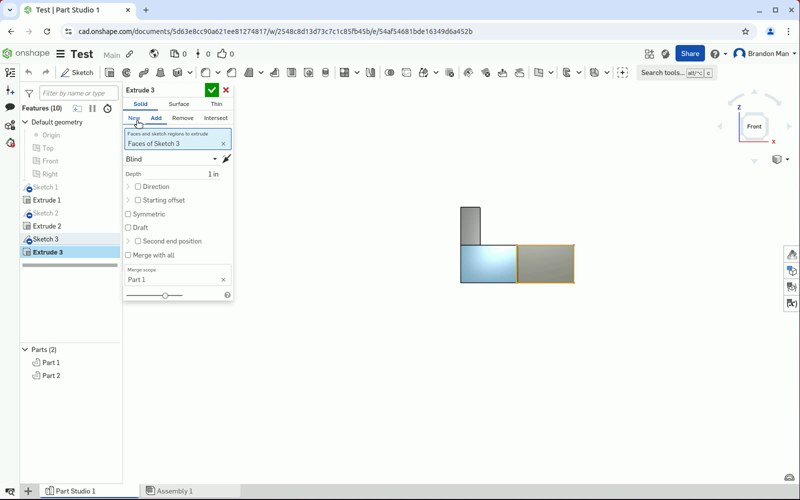
click(137, 120)
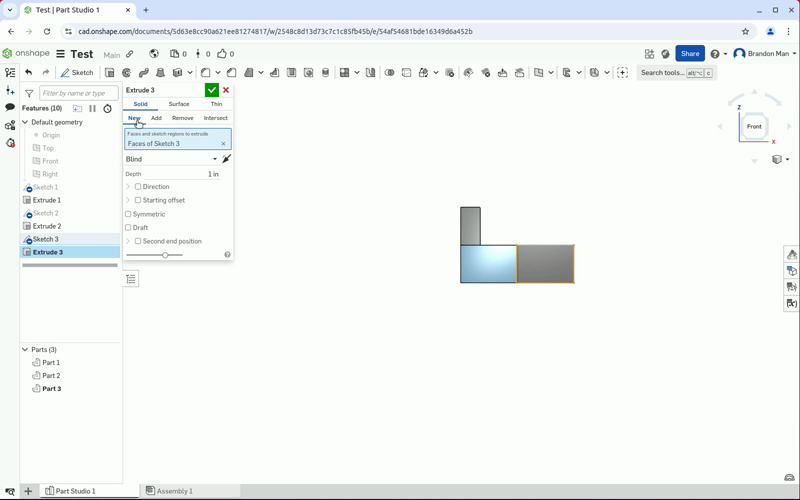
key(tab, 4)
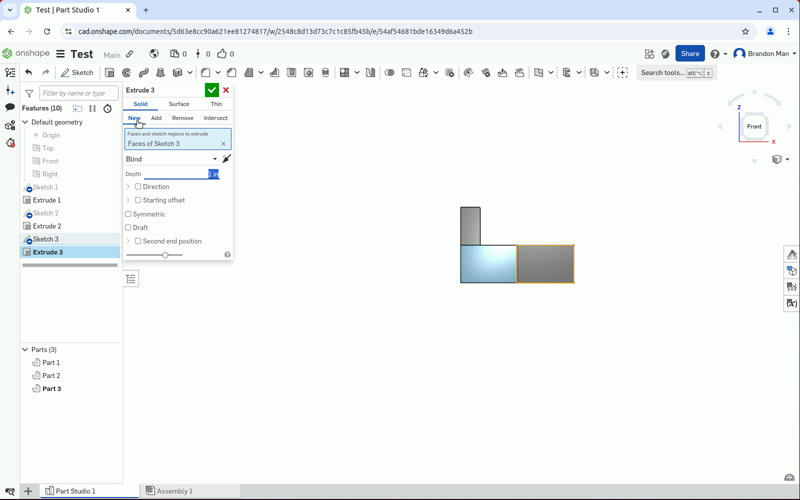
text(7.703)
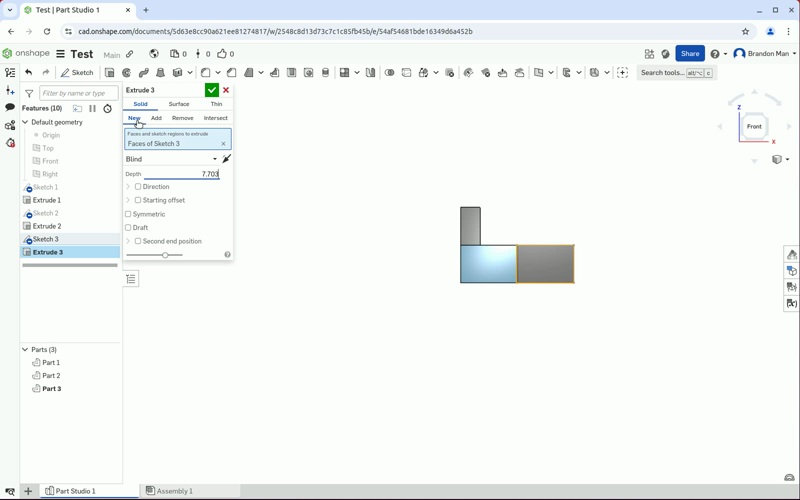
key(enter)
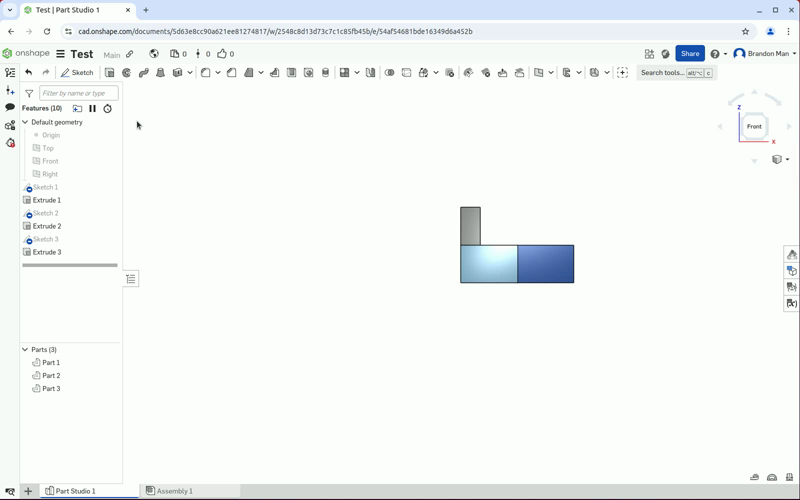
key(shift+h)
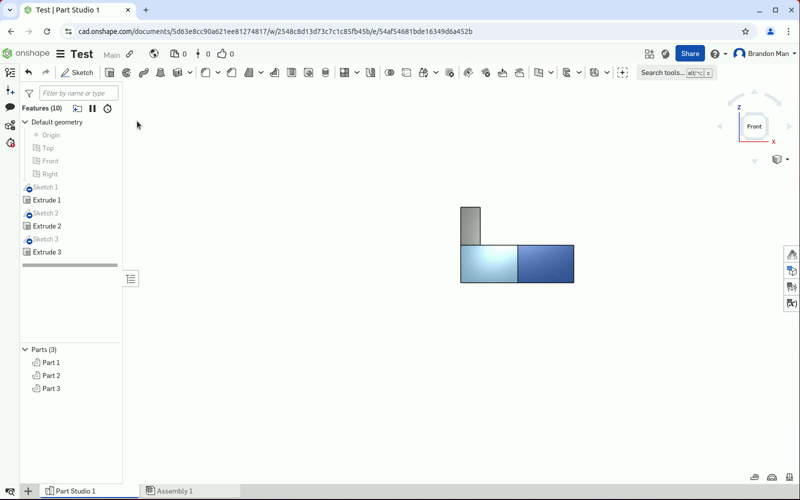
key(shift+h)
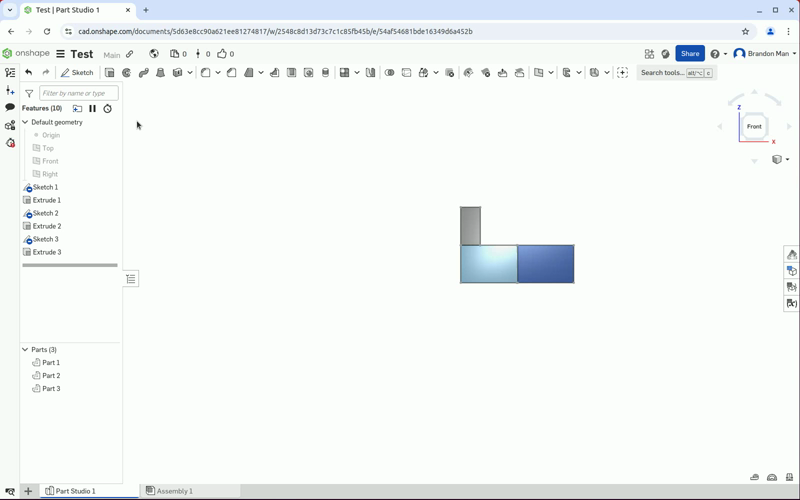
key(shift+7)
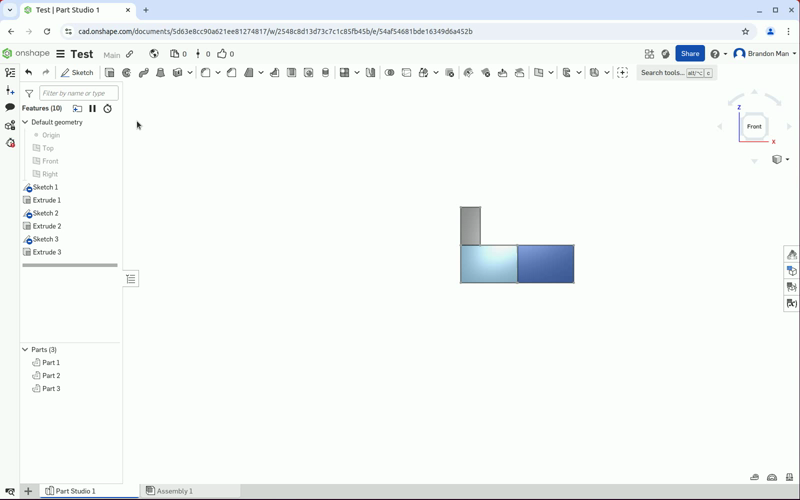
key(left, 2)
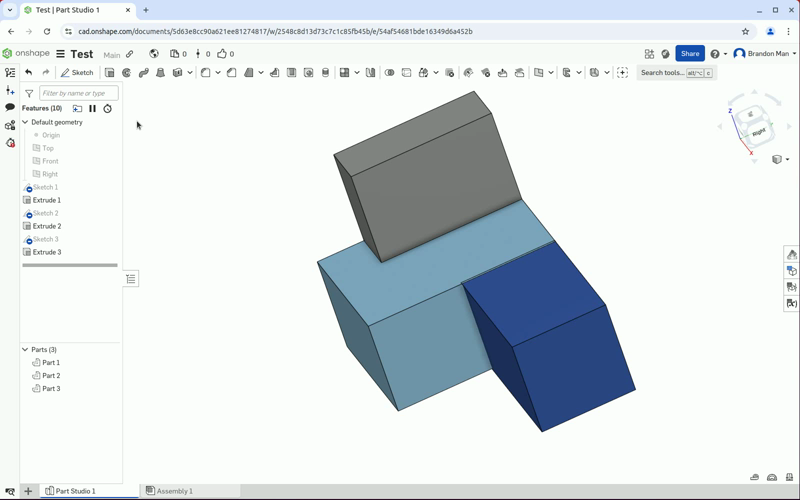
key(down, 2)
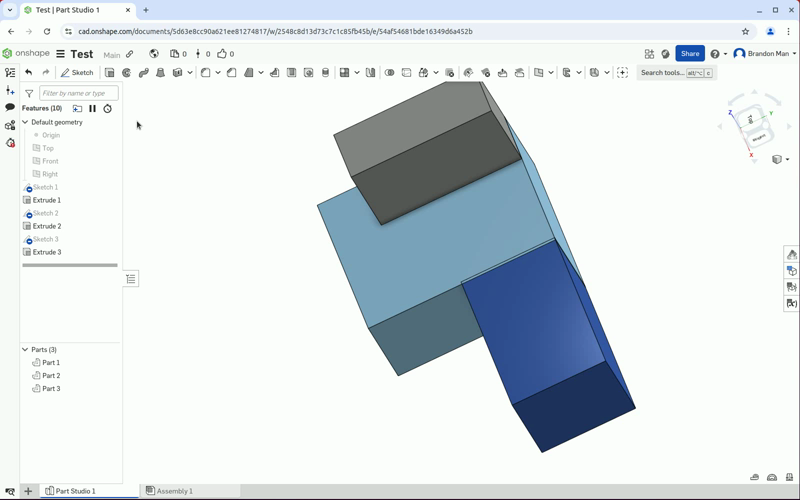
key(up, 2)
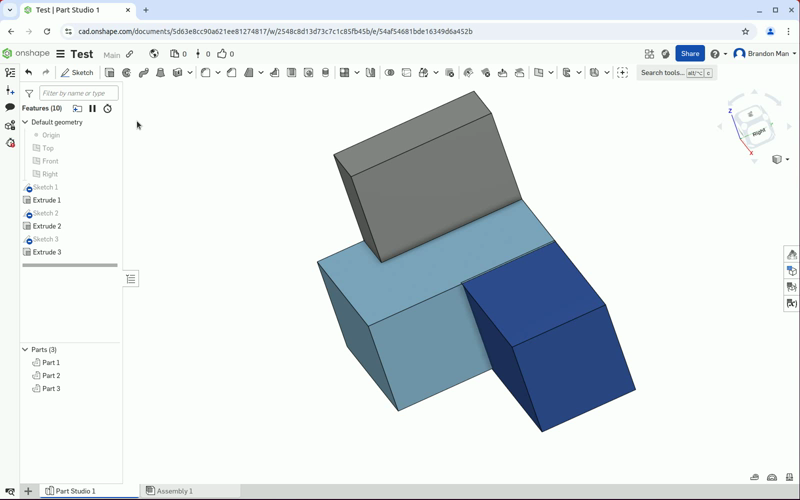
key(right, 2)
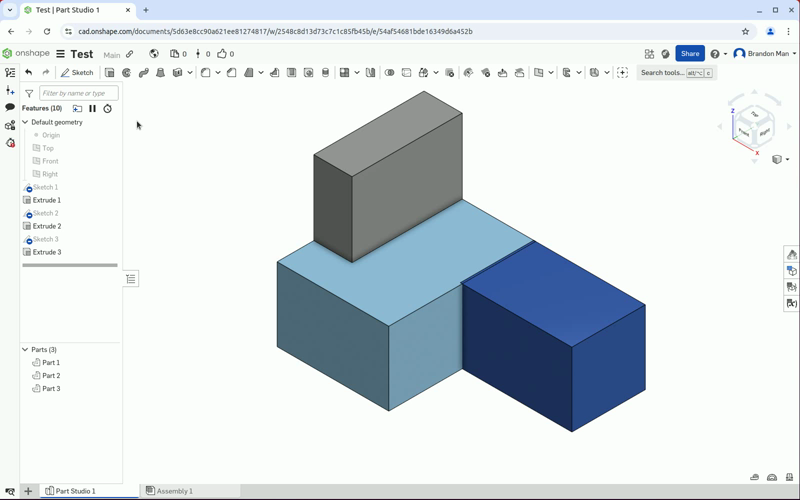
mouse_move(73, 189)
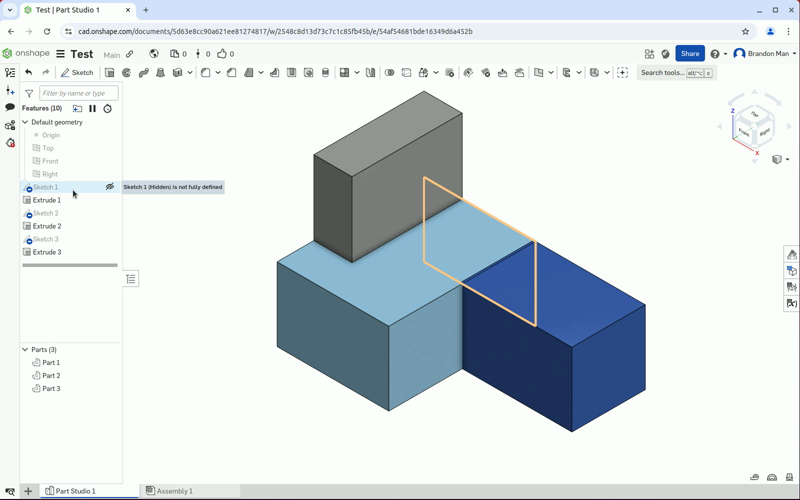
click(73, 189)